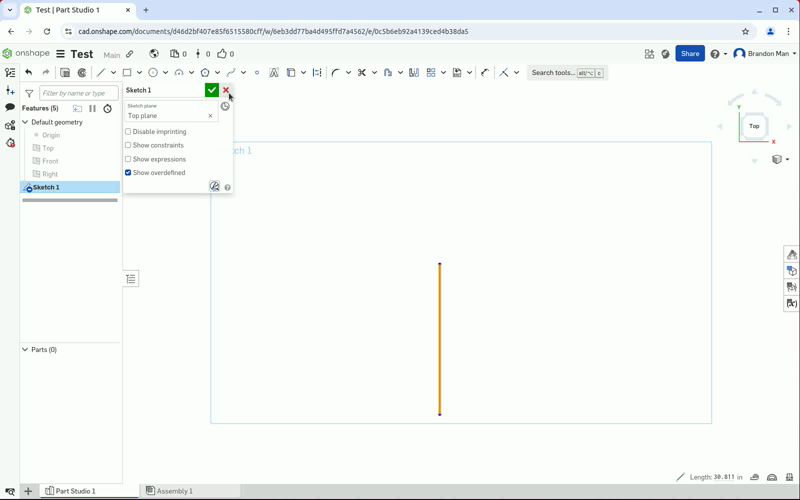
key(shift+h)
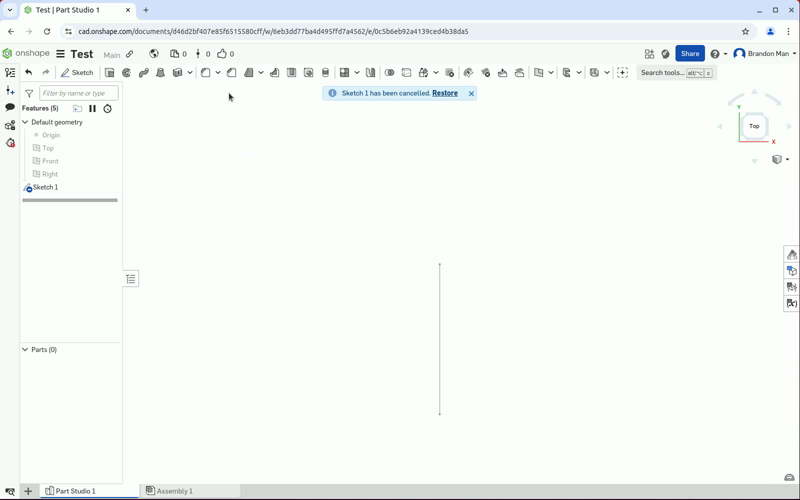
key(shift+s)
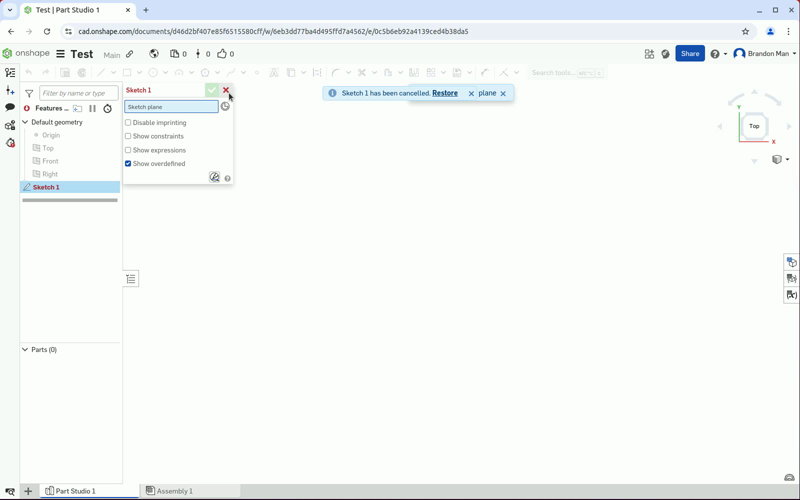
mouse_move(73, 150)
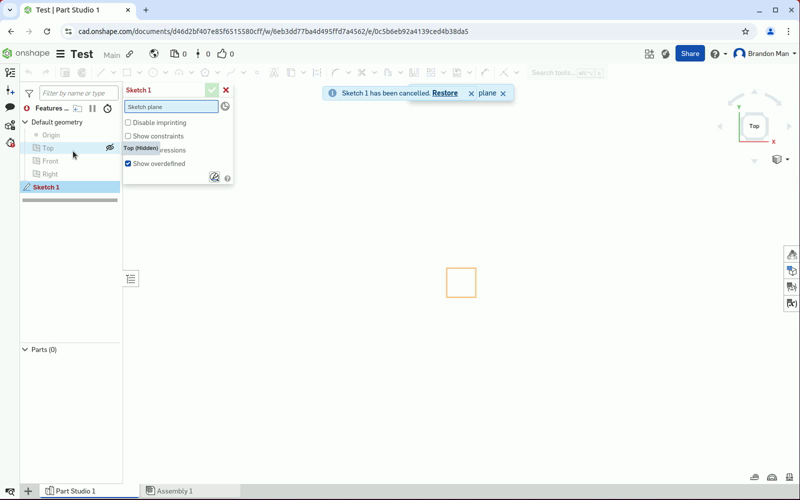
click(73, 150)
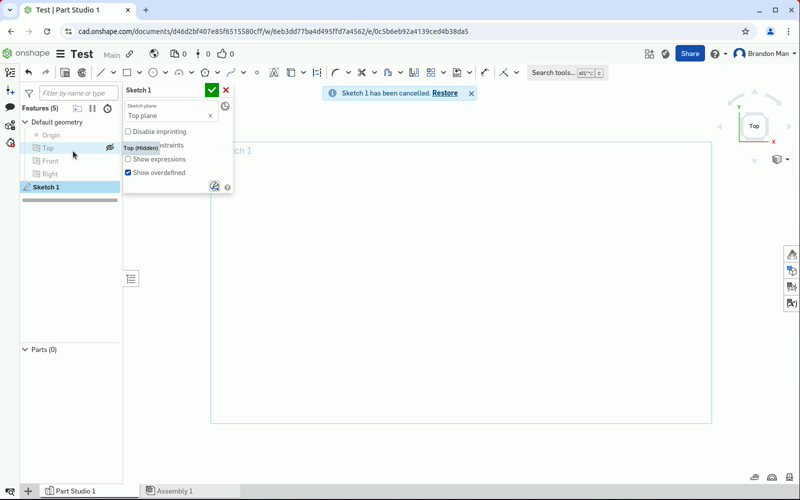
mouse_move(73, 352)
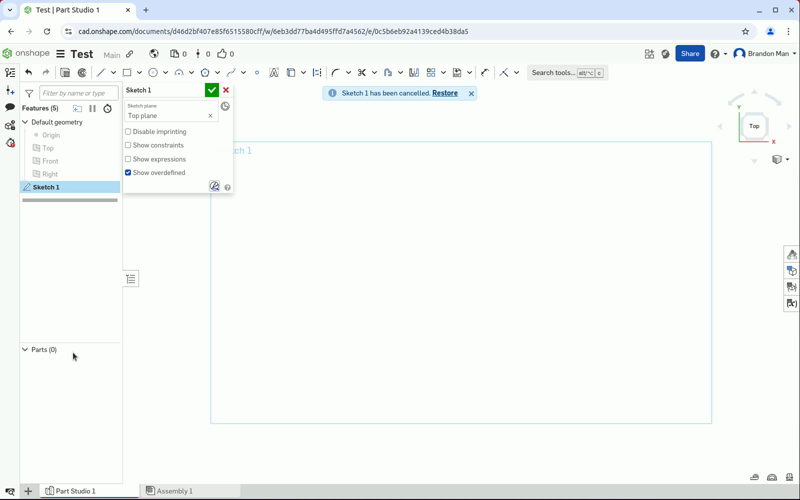
key(y)
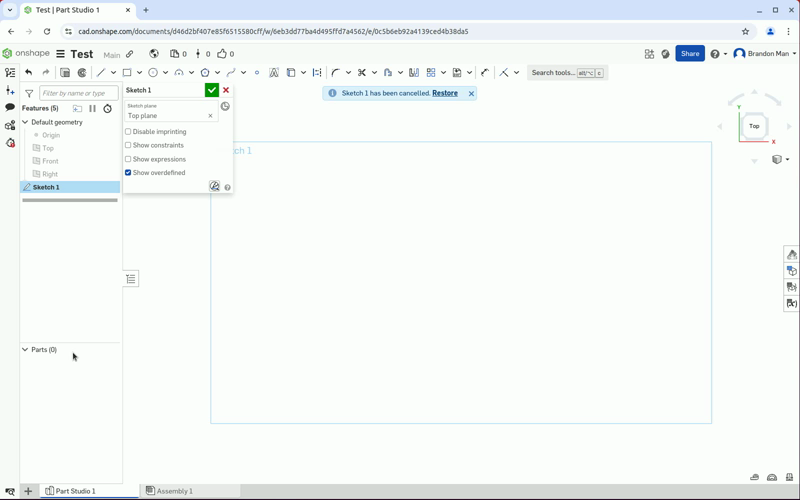
key(l)
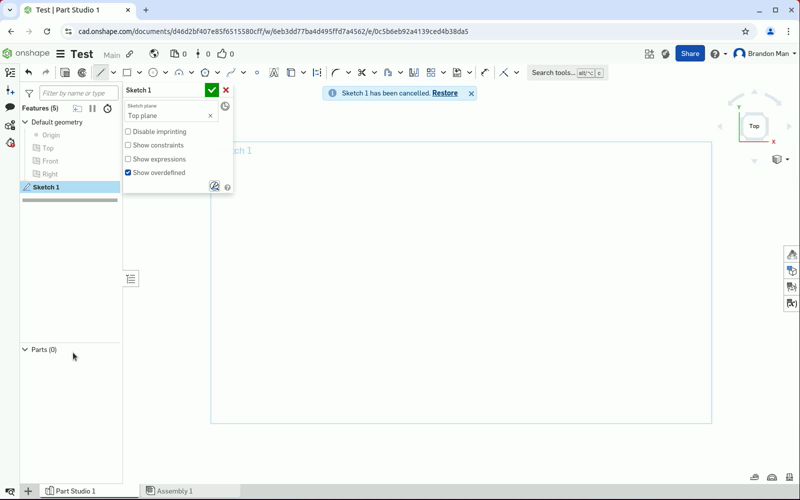
key_down(shift)
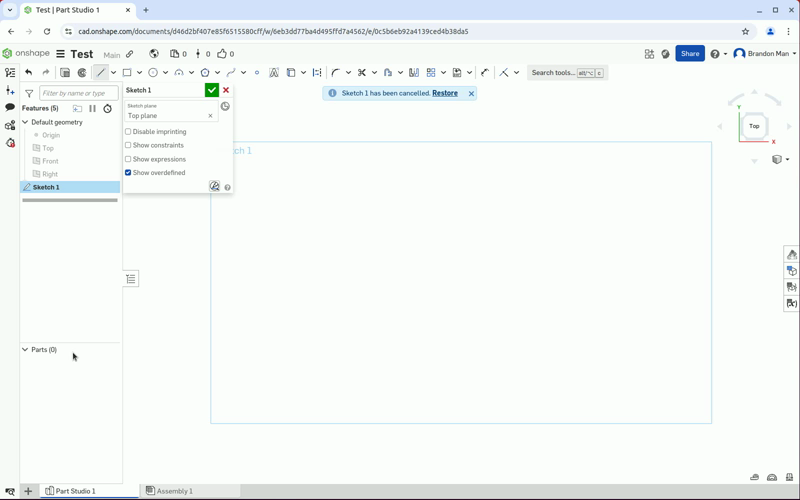
mouse_move(460, 282)
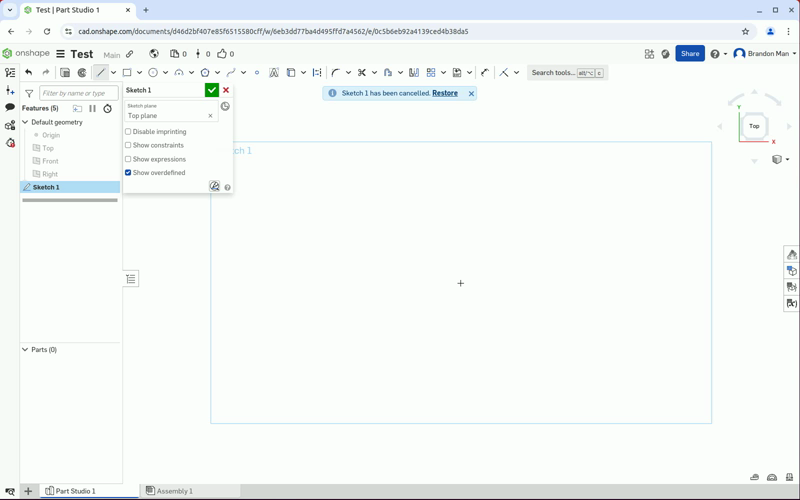
click(460, 282)
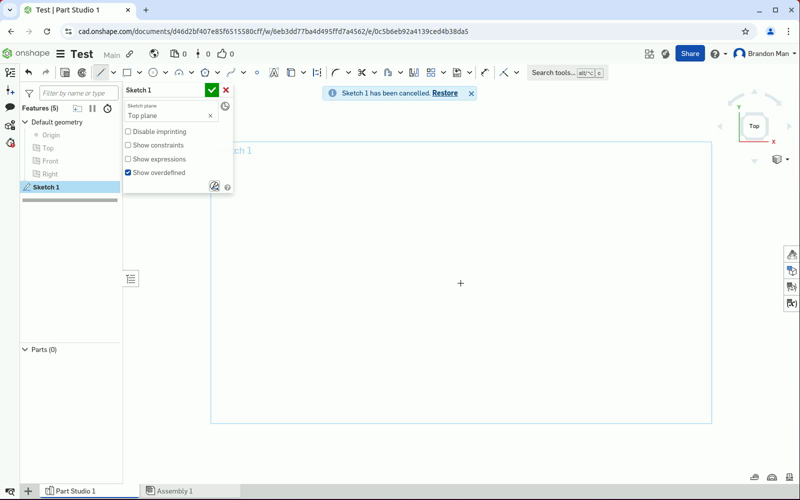
key_up(shift)
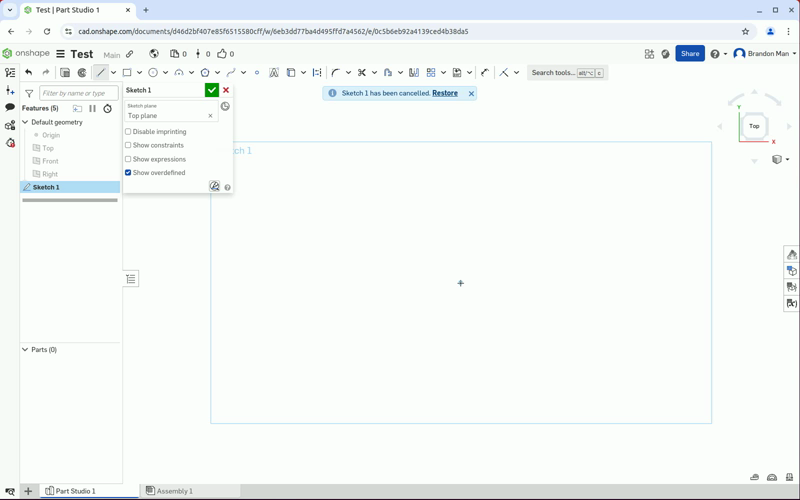
key_down(shift)
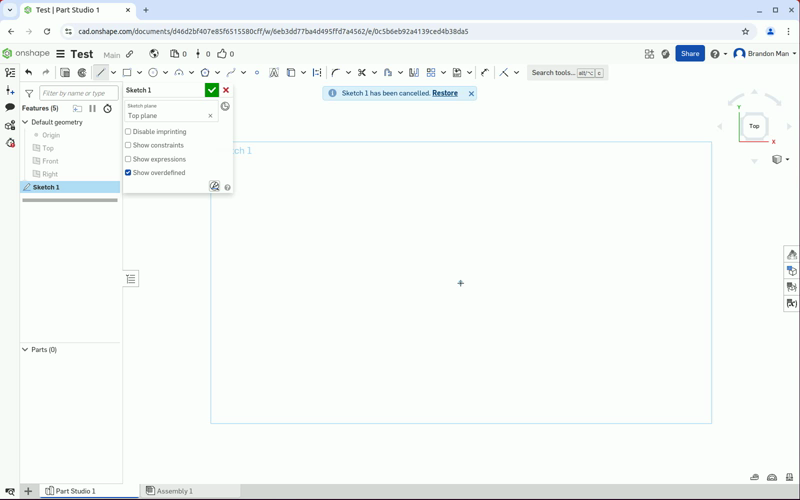
mouse_move(490, 282)
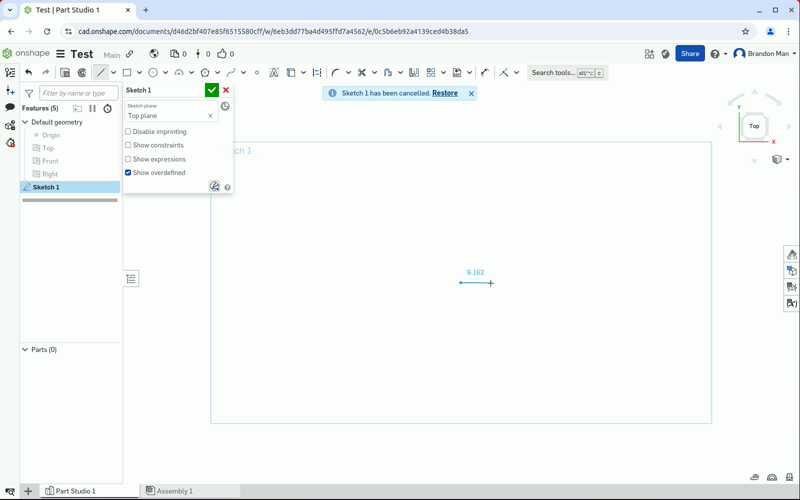
mouse_move(471, 282)
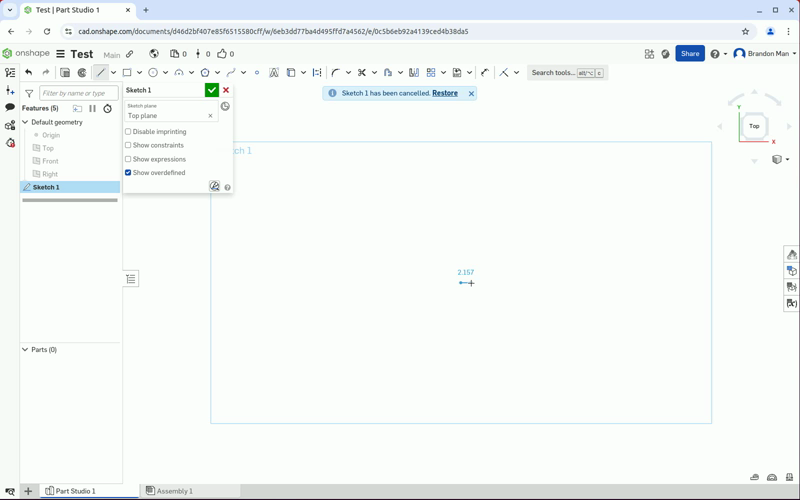
click(471, 282)
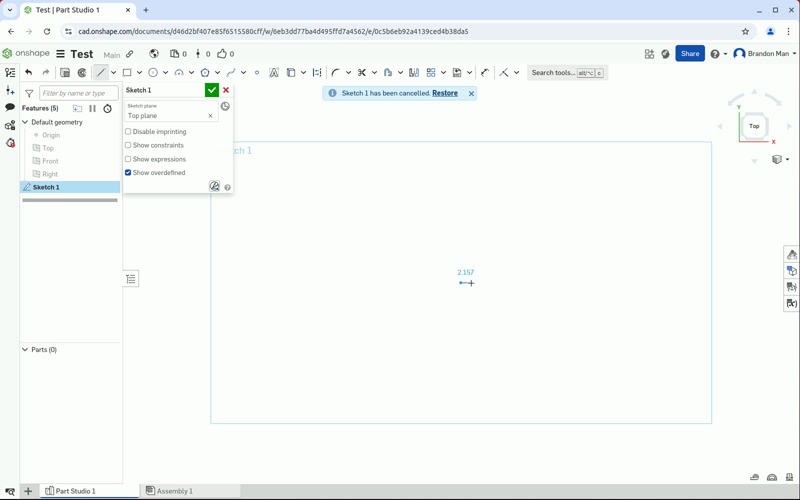
key_up(shift)
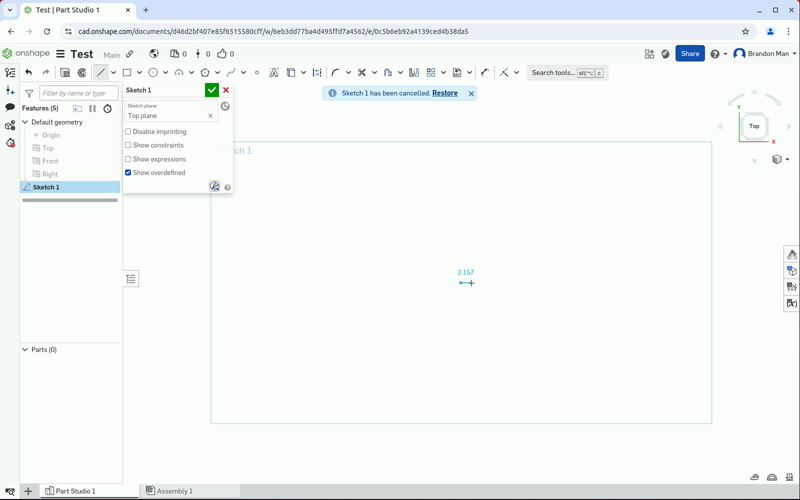
key_down(shift)
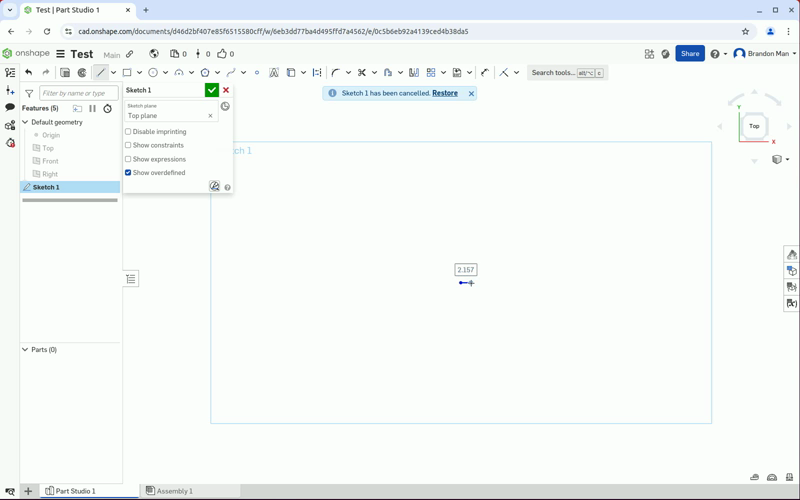
mouse_move(501, 282)
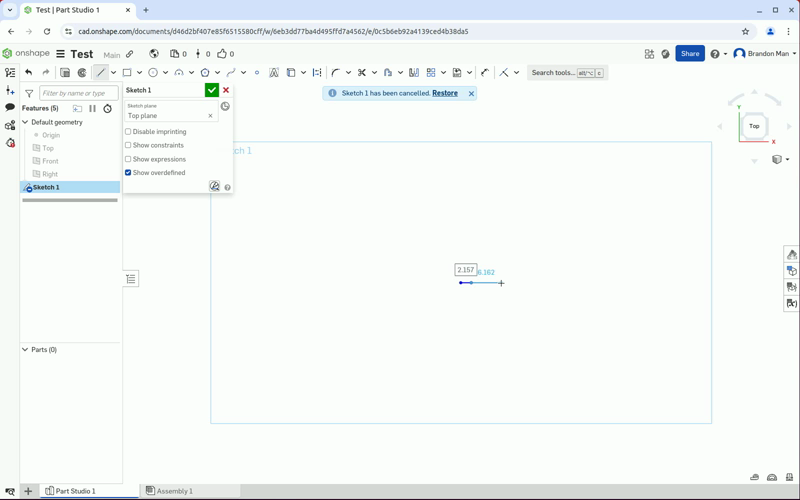
mouse_move(471, 272)
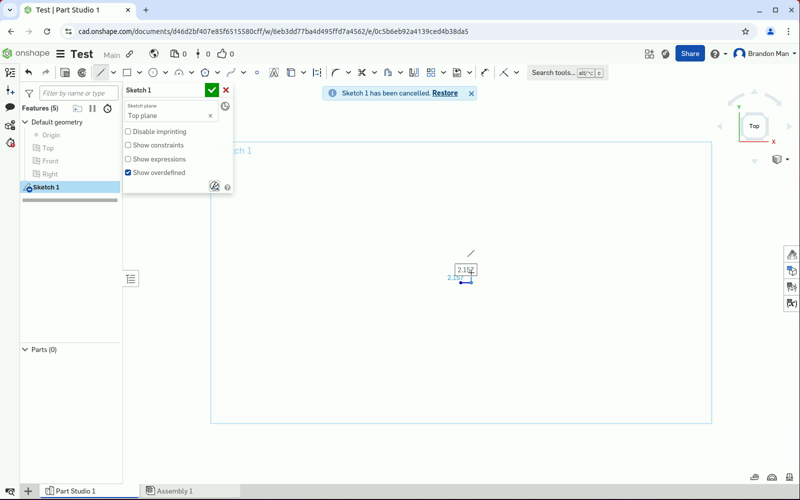
click(471, 272)
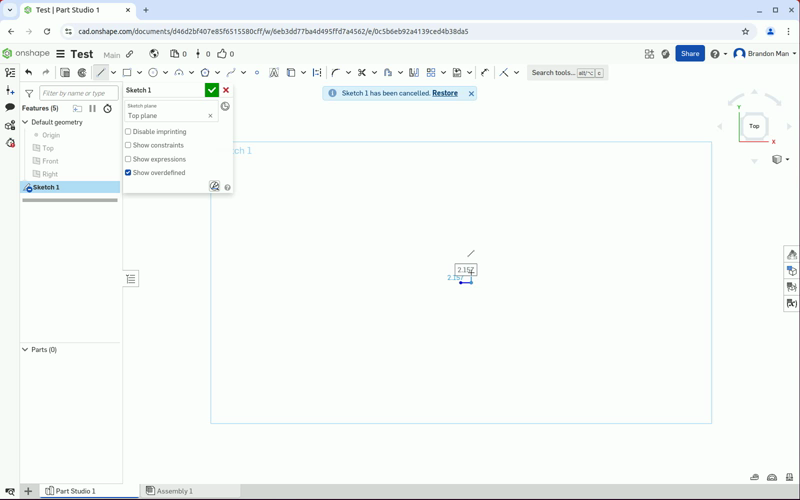
key_up(shift)
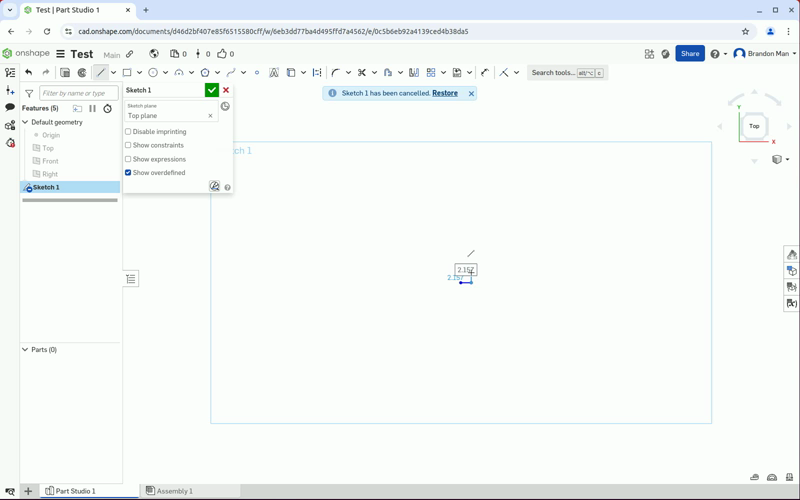
key_down(shift)
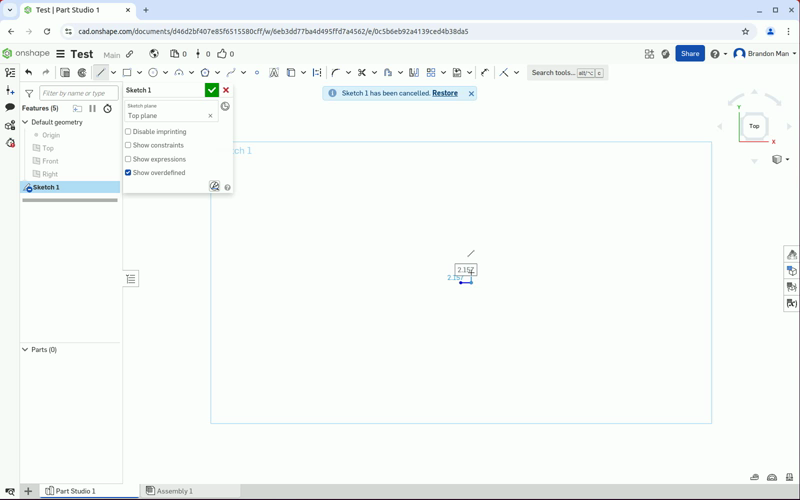
mouse_move(501, 272)
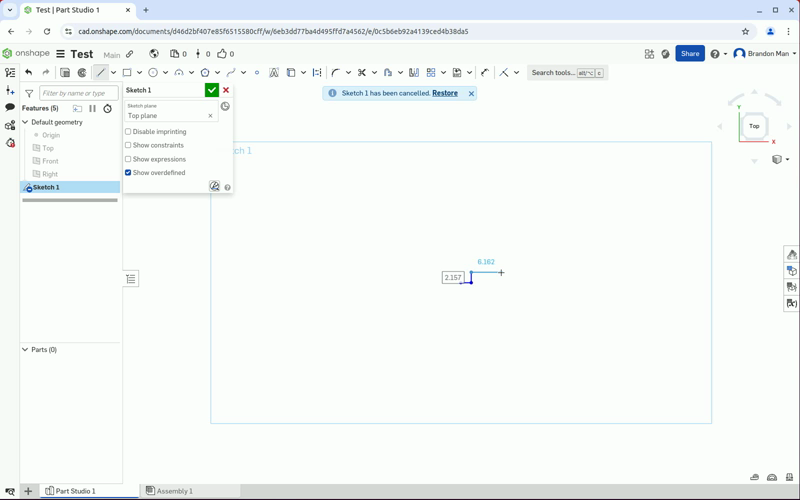
mouse_move(460, 272)
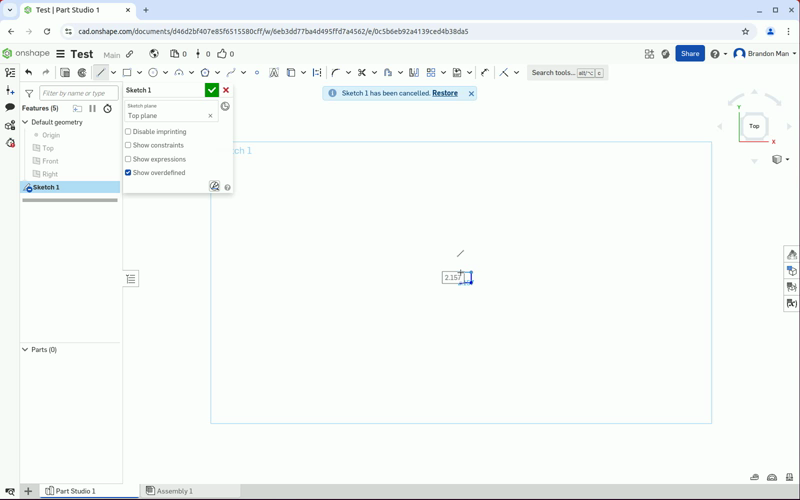
click(460, 272)
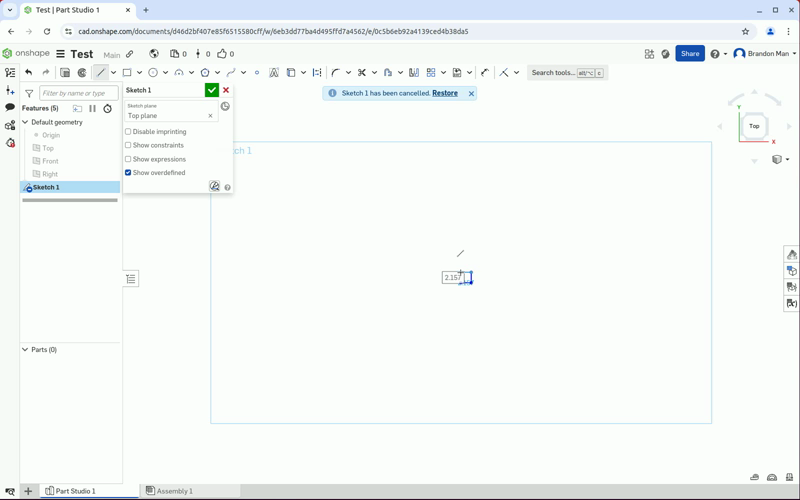
key_up(shift)
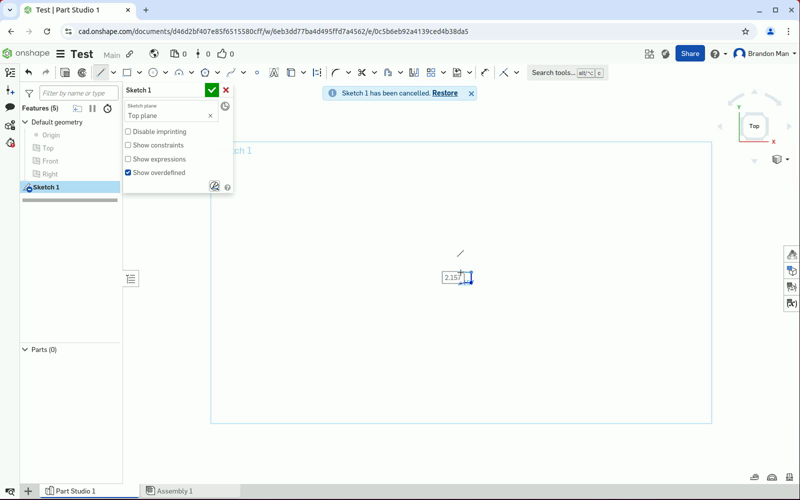
mouse_move(490, 272)
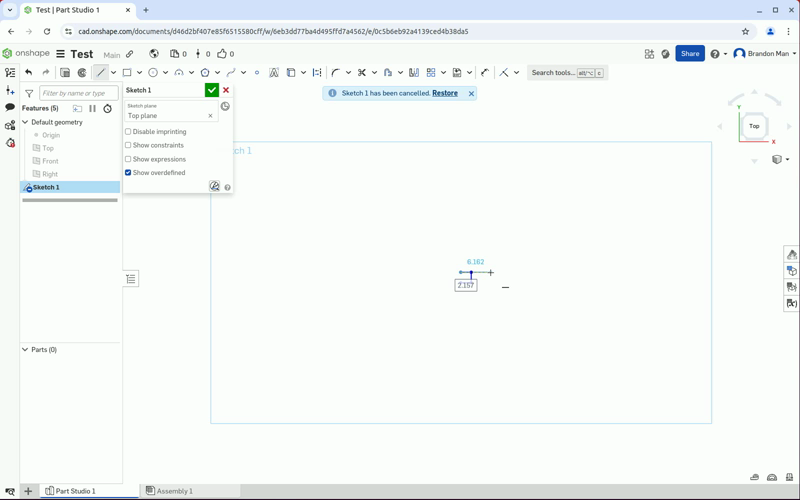
key_down(shift)
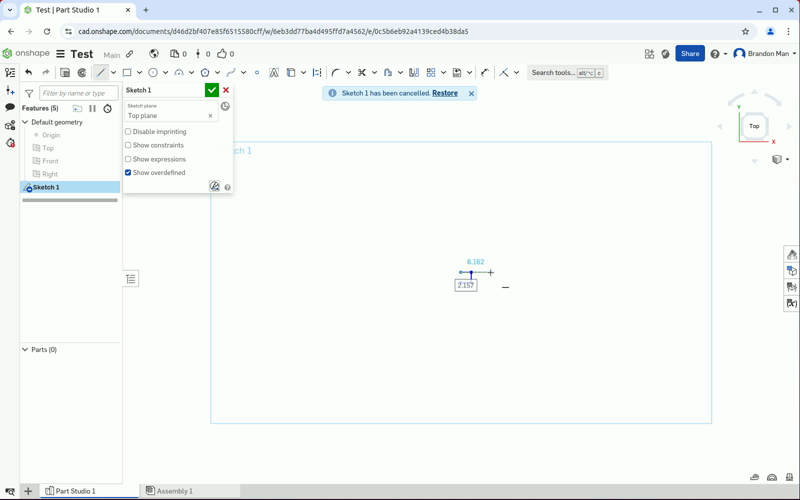
mouse_move(460, 282)
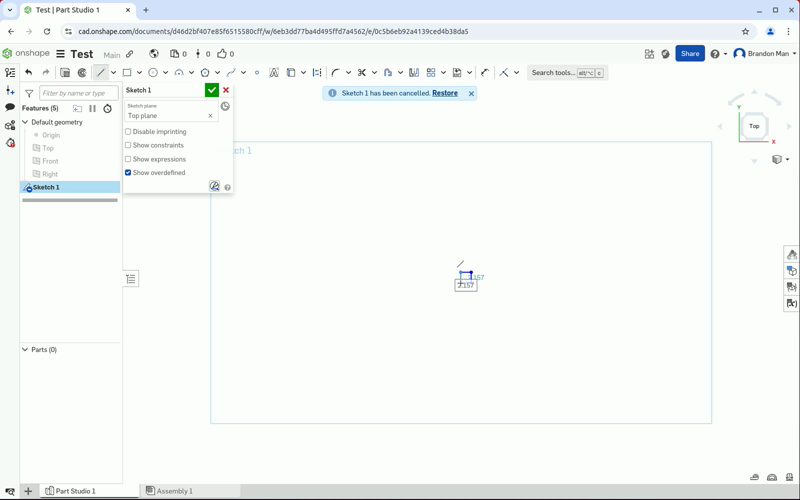
key_up(shift)
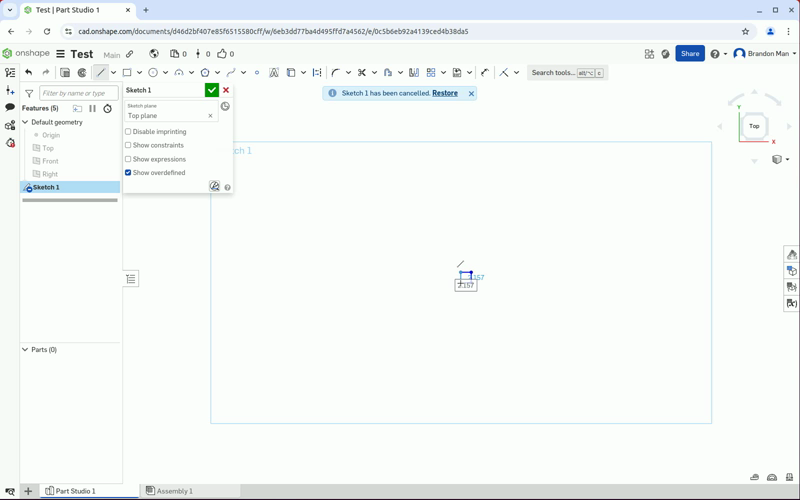
click(460, 282)
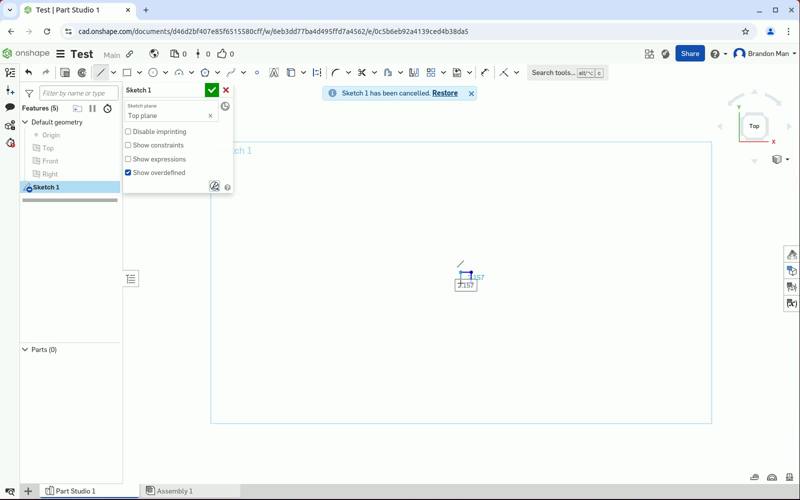
key(esc)
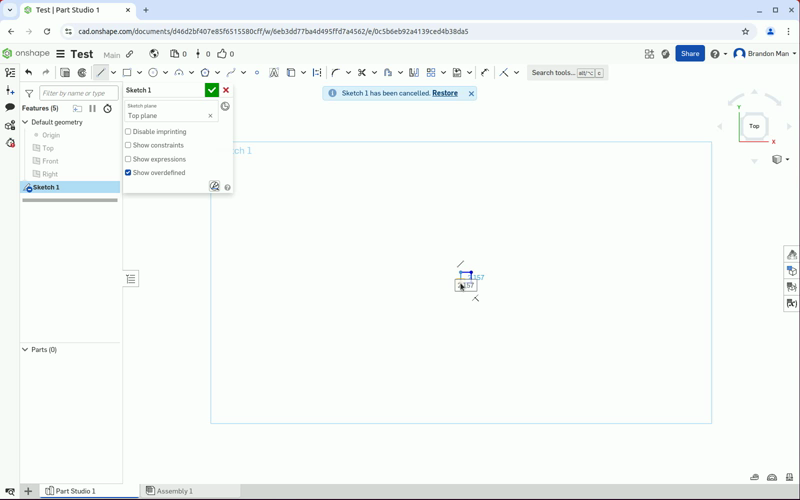
mouse_move(468, 273)
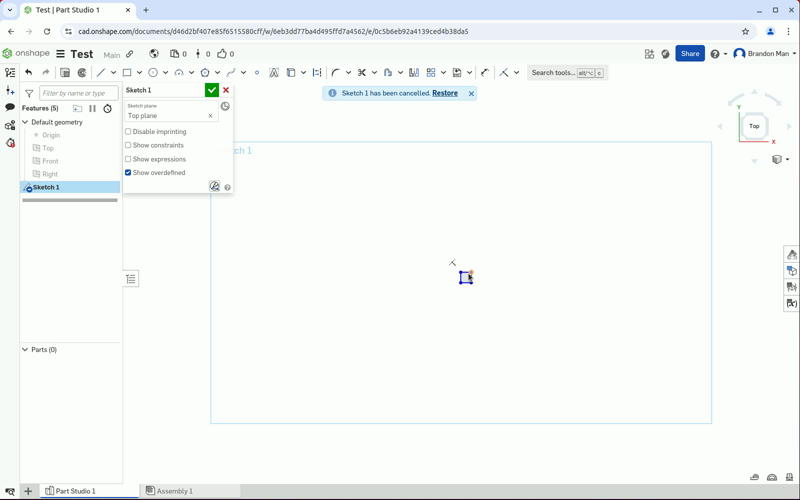
scroll(6)
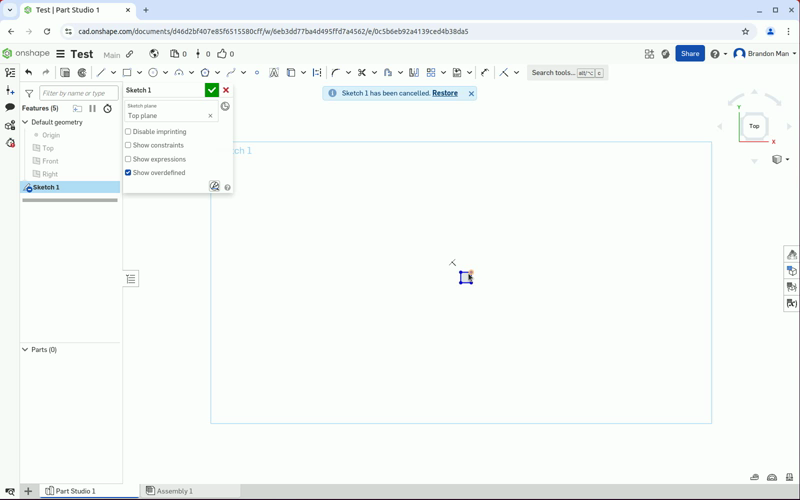
scroll(6)
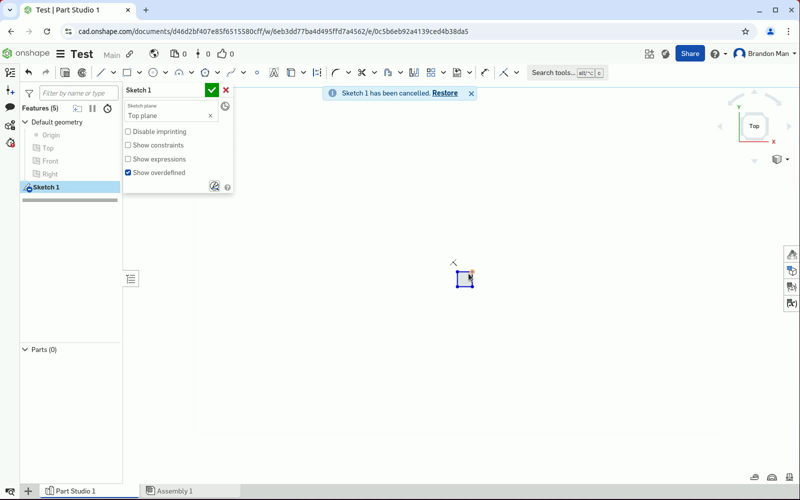
scroll(6)
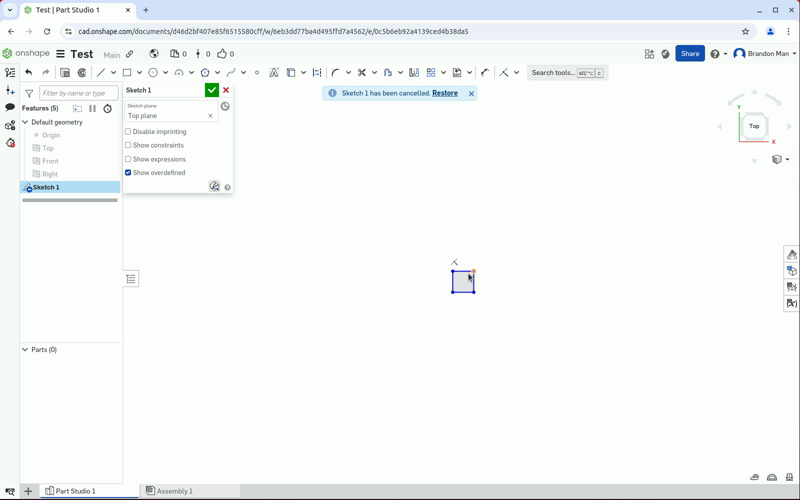
scroll(6)
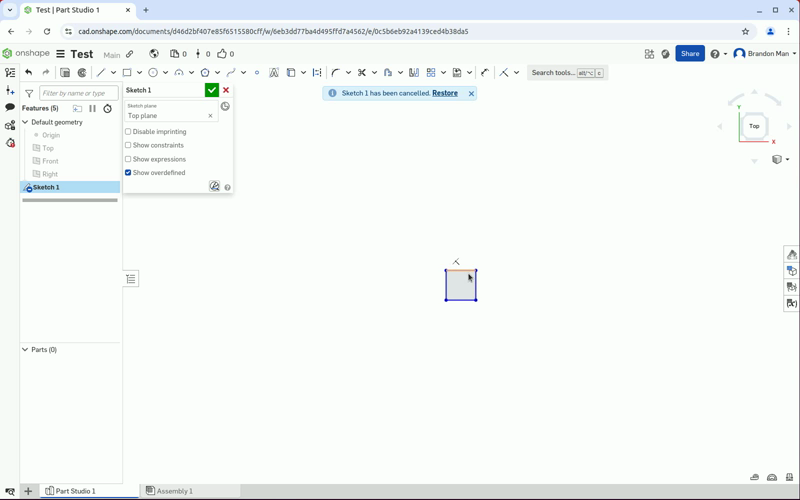
scroll(6)
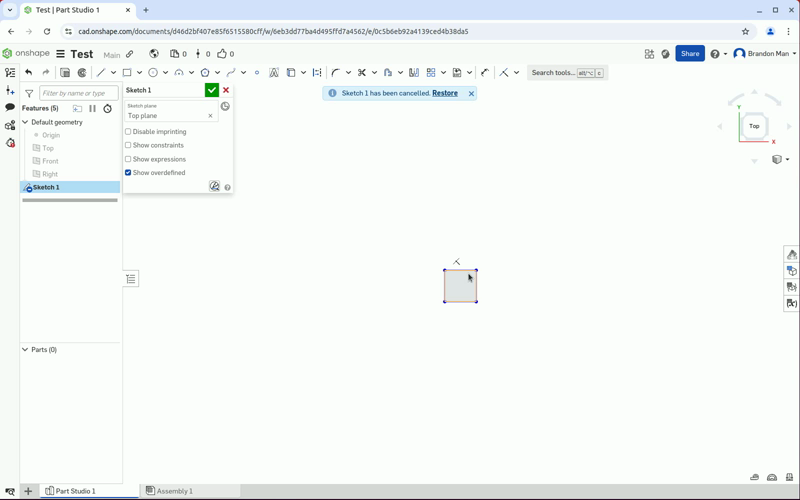
scroll(6)
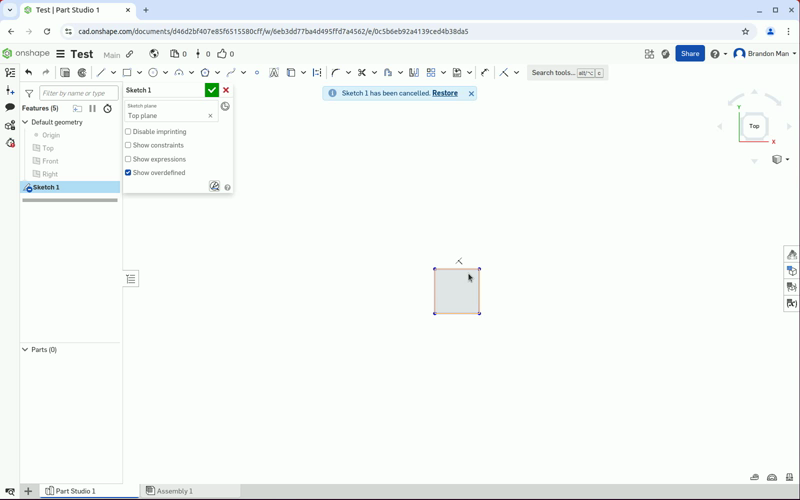
scroll(6)
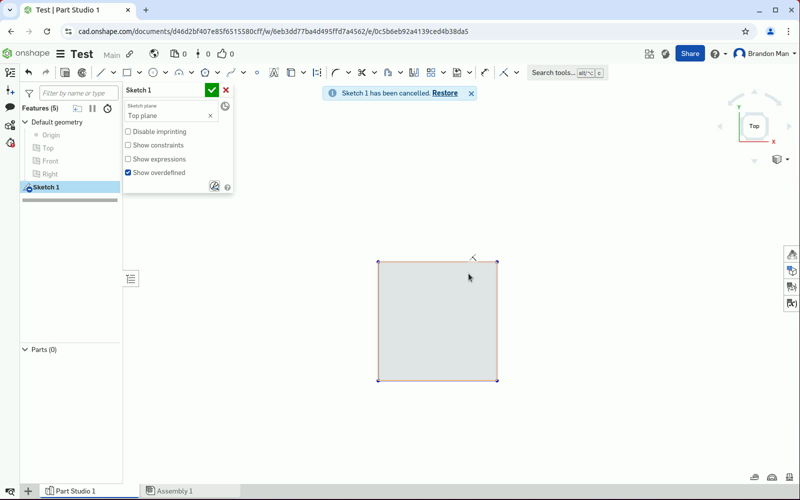
click(468, 273)
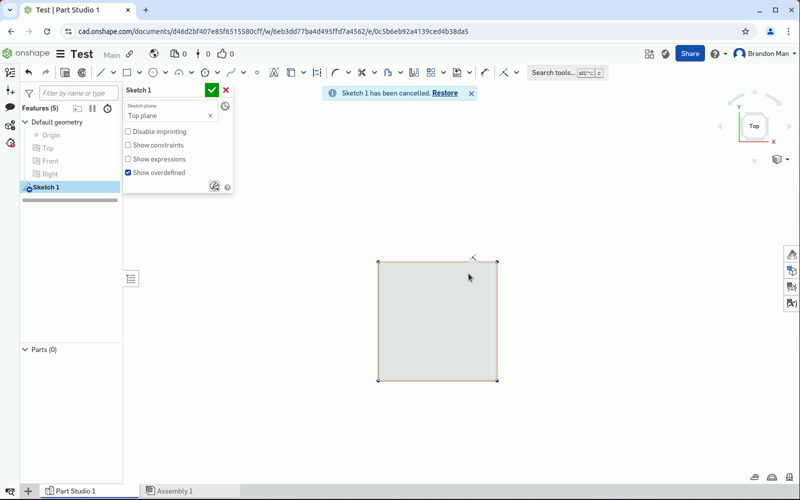
scroll(-6)
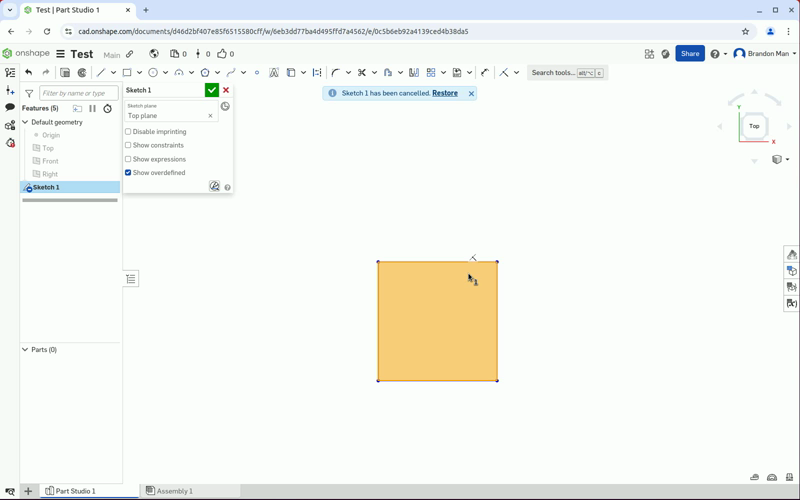
scroll(-6)
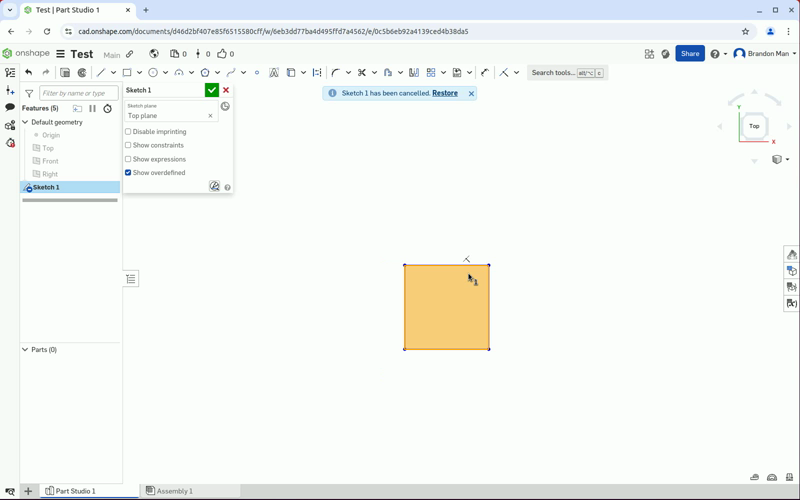
scroll(-6)
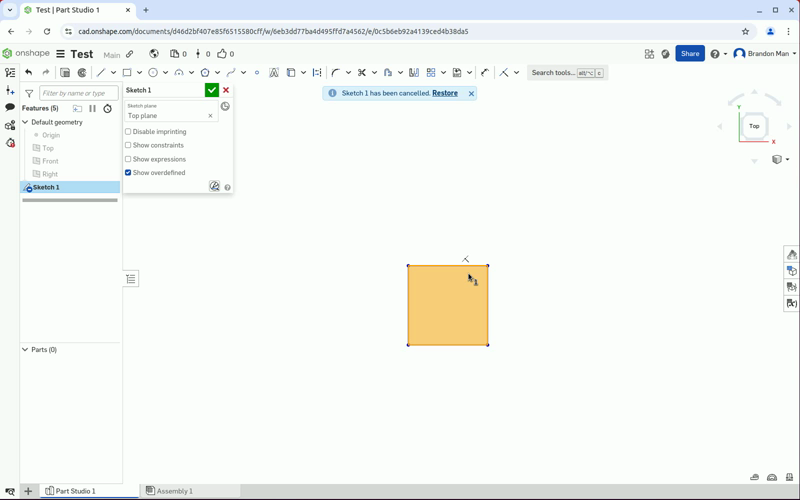
scroll(-6)
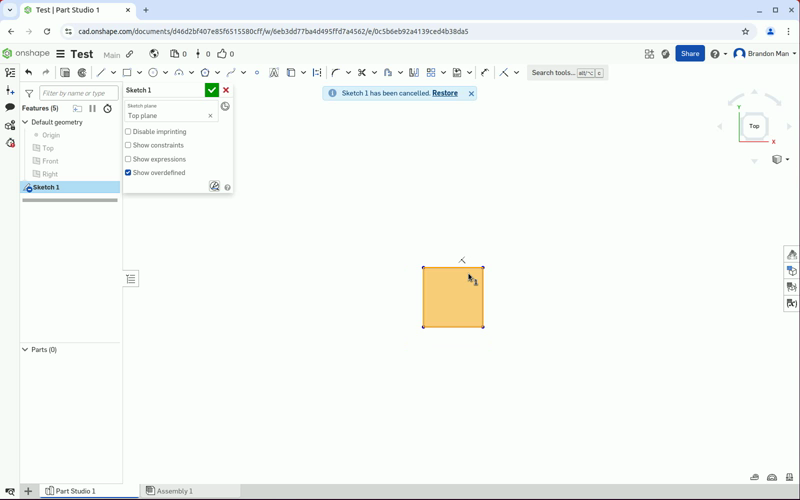
scroll(-6)
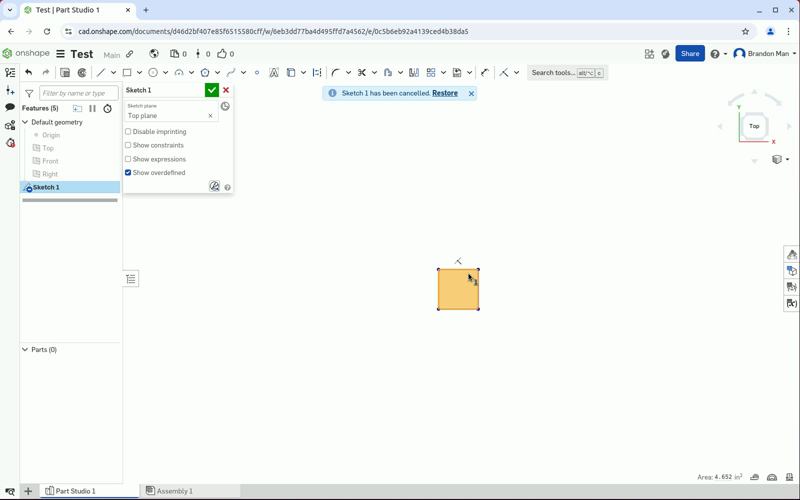
scroll(-6)
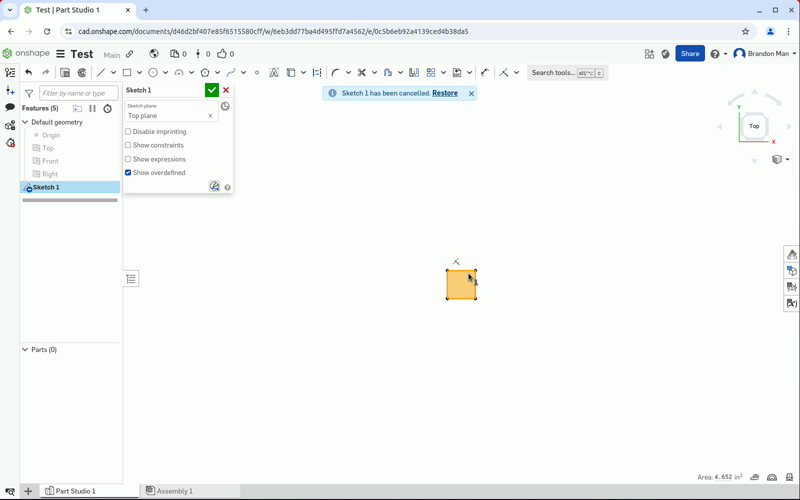
scroll(-6)
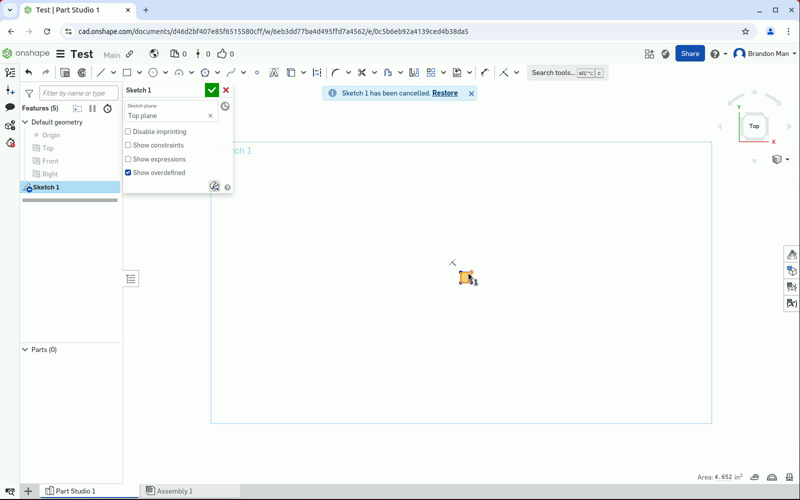
mouse_move(73, 352)
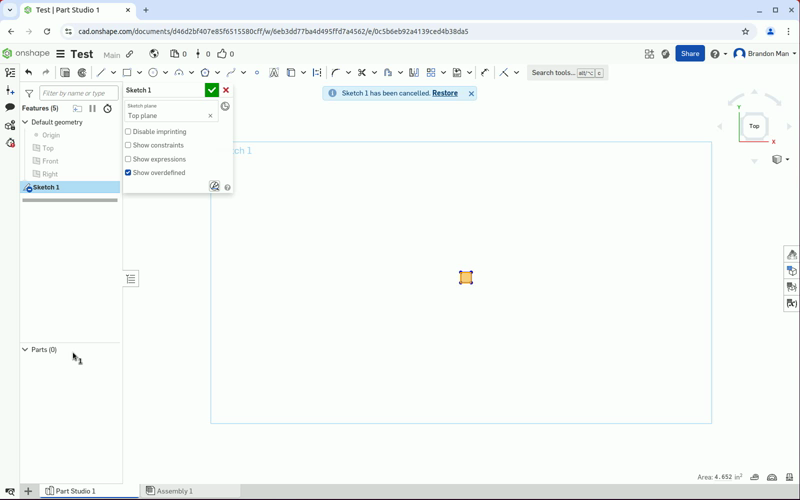
key(shift+y)
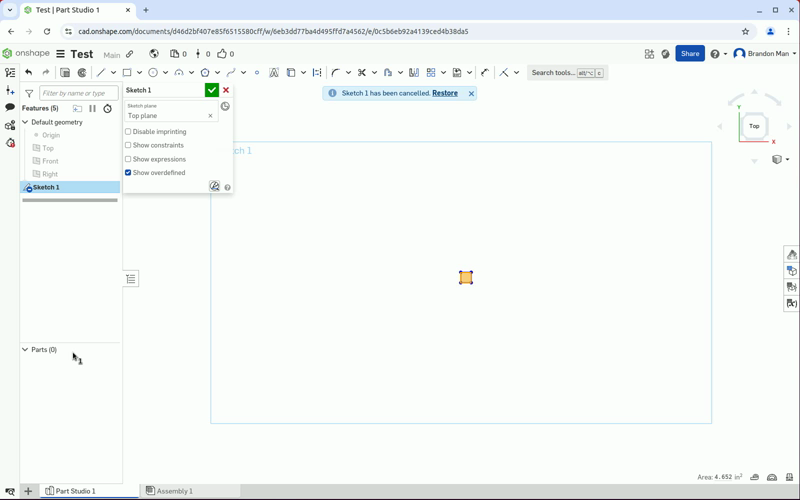
key(shift+e)
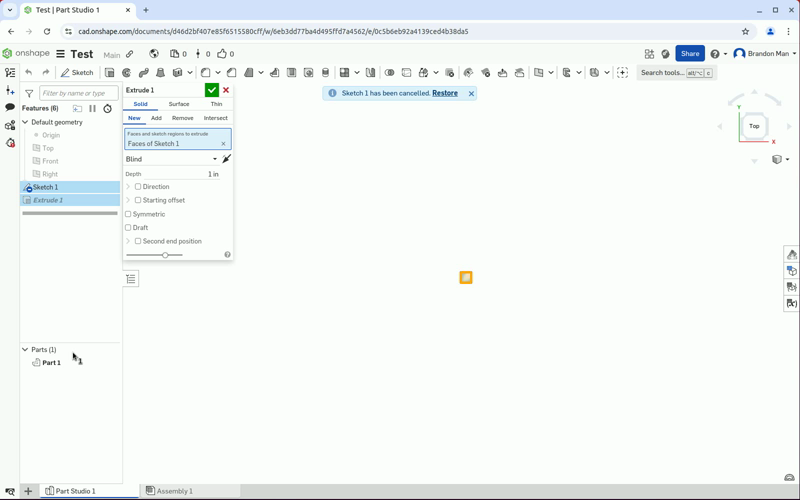
mouse_move(143, 106)
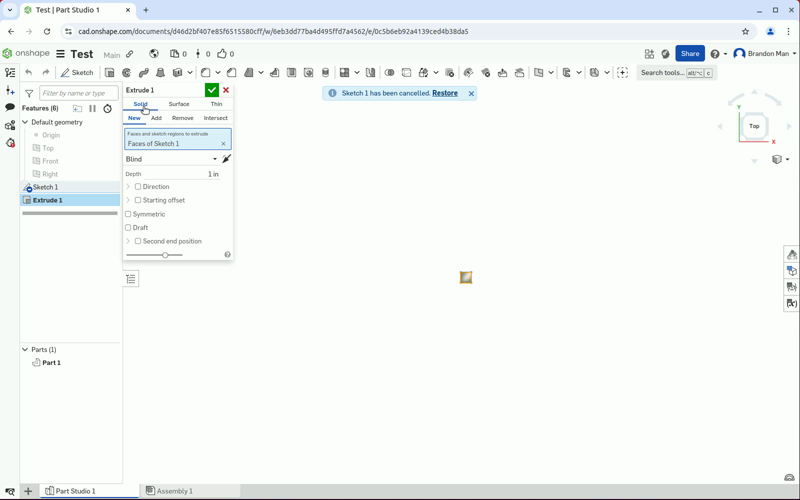
click(143, 106)
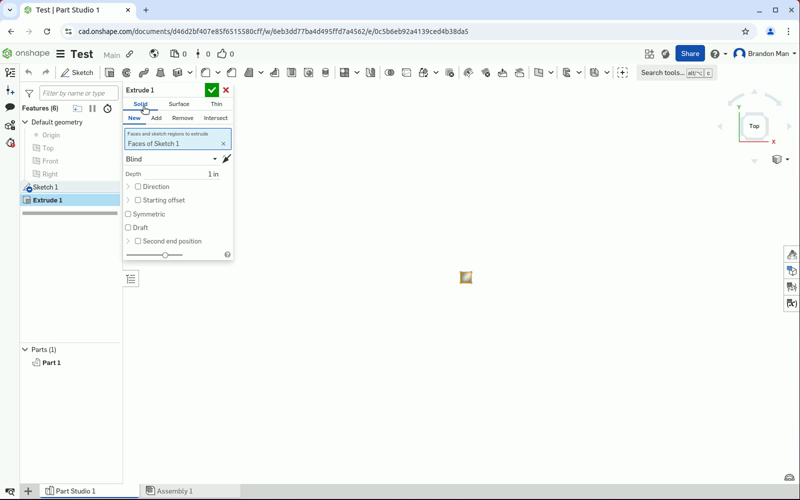
mouse_move(137, 120)
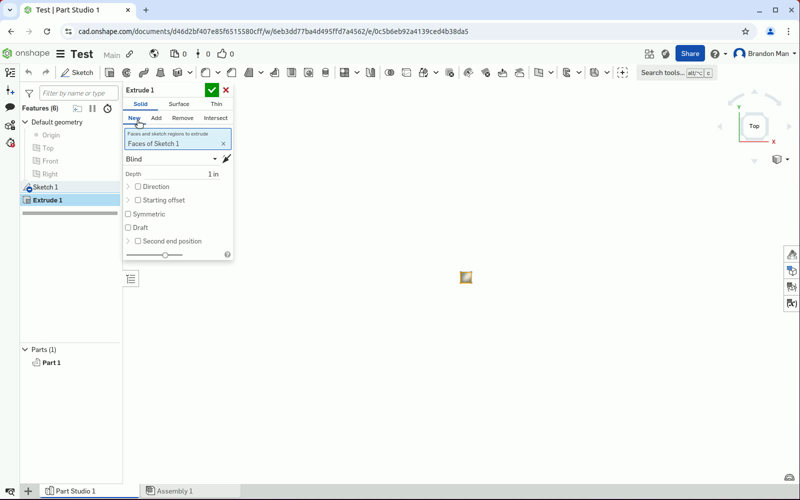
click(137, 120)
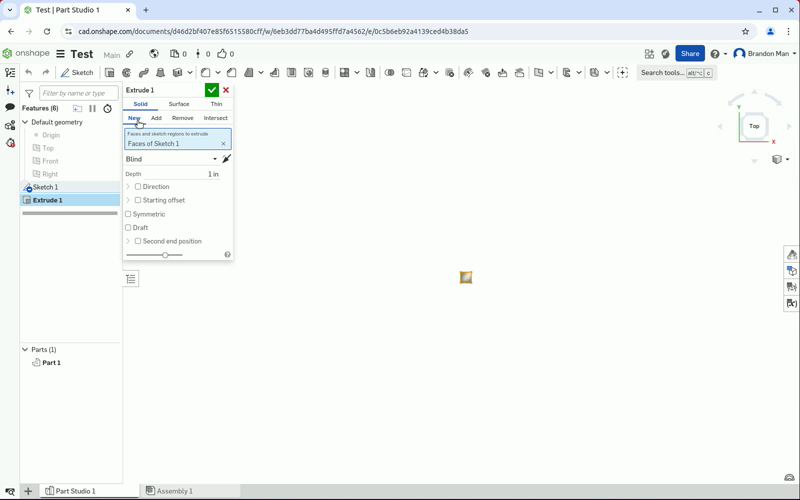
key(tab, 4)
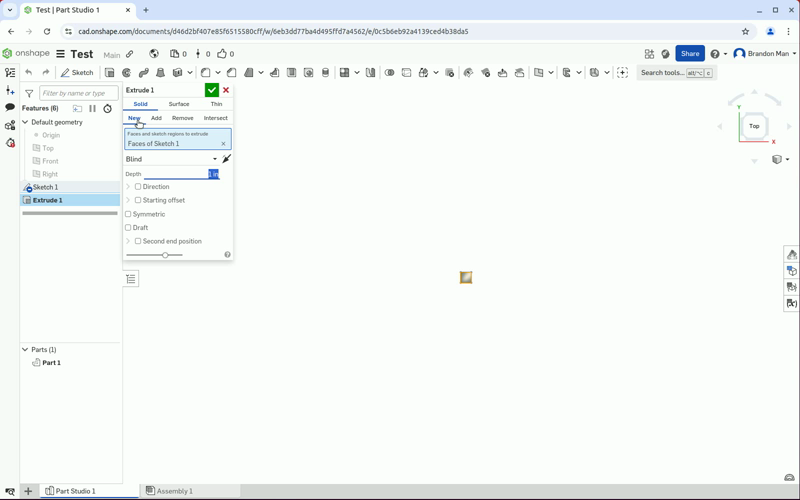
text(3.611)
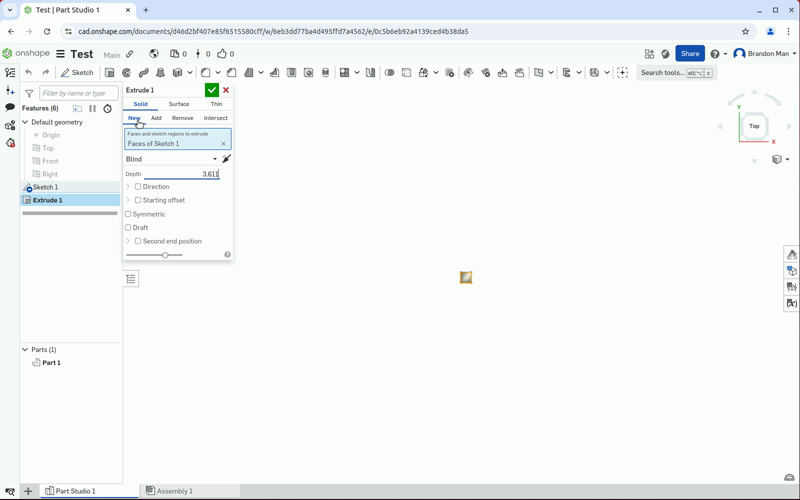
key(enter)
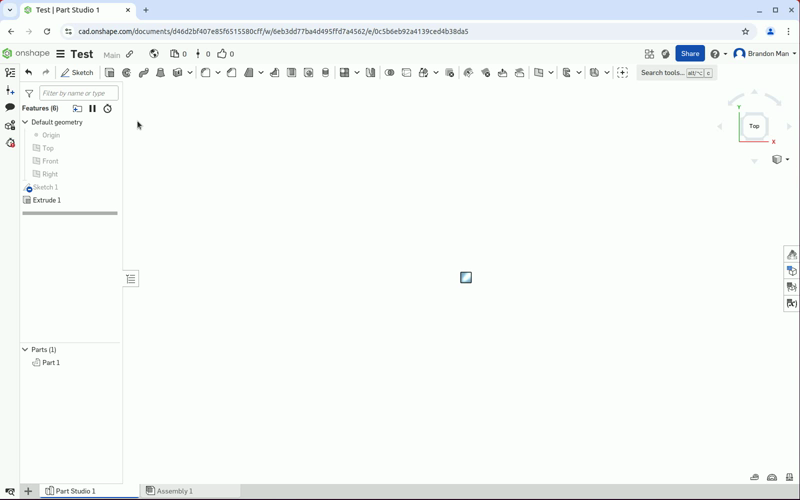
key(shift+h)
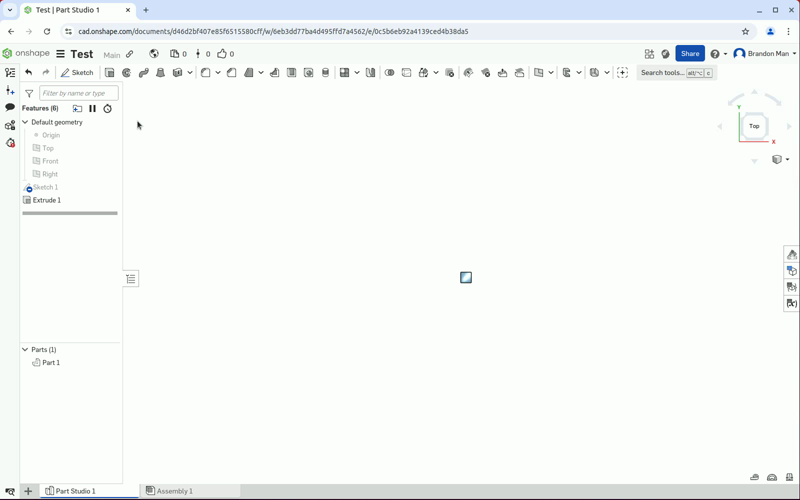
key(shift+h)
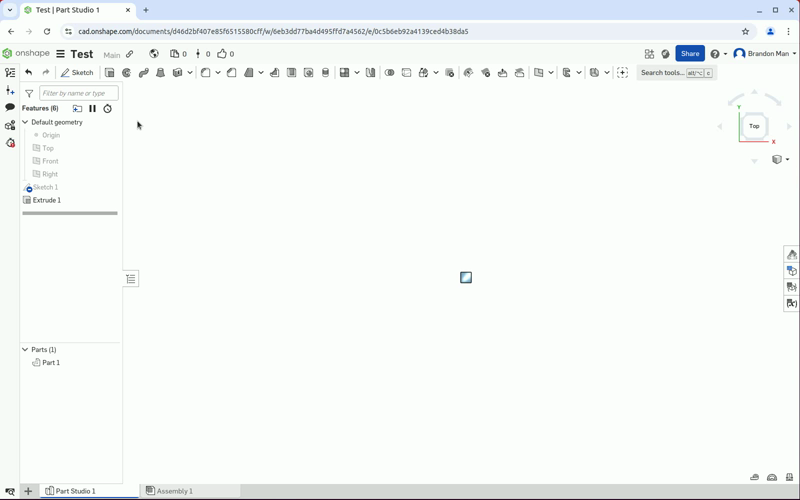
mouse_move(73, 189)
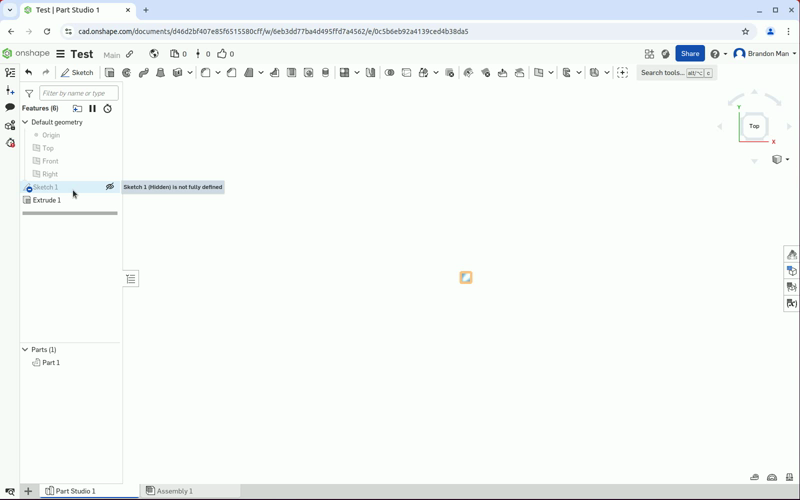
click(73, 189)
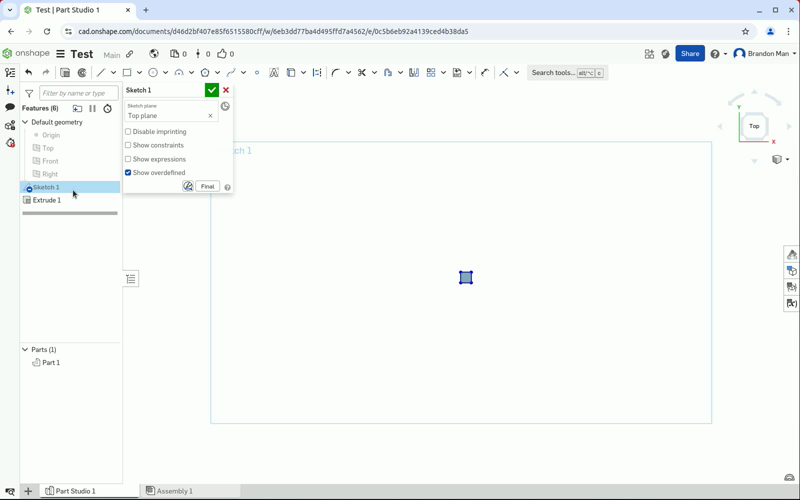
mouse_move(229, 92)
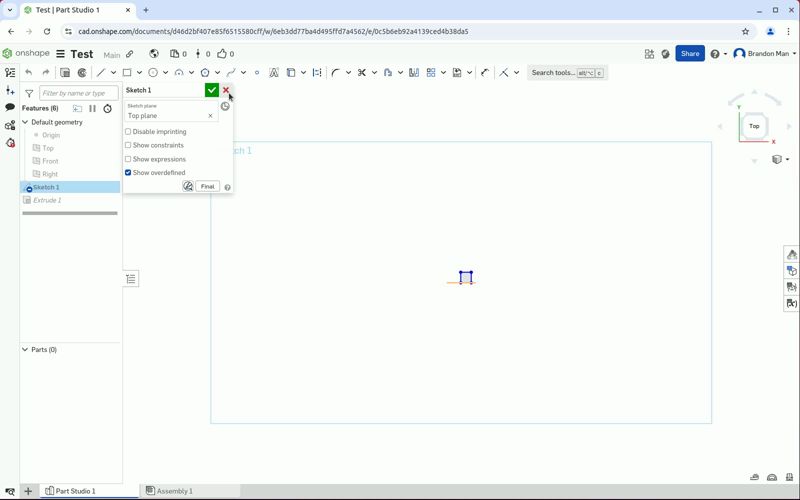
click(229, 92)
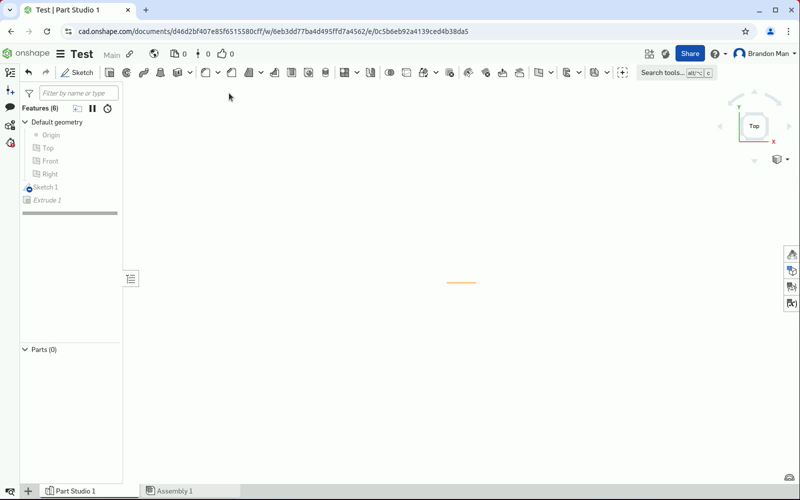
mouse_move(541, 75)
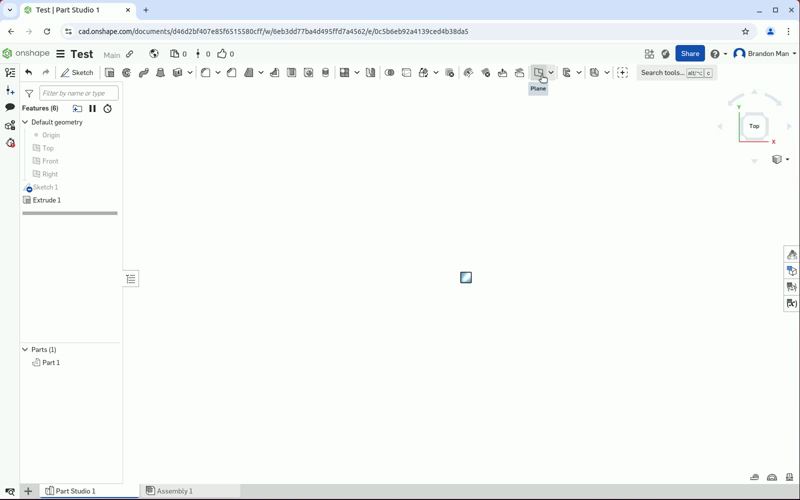
click(541, 75)
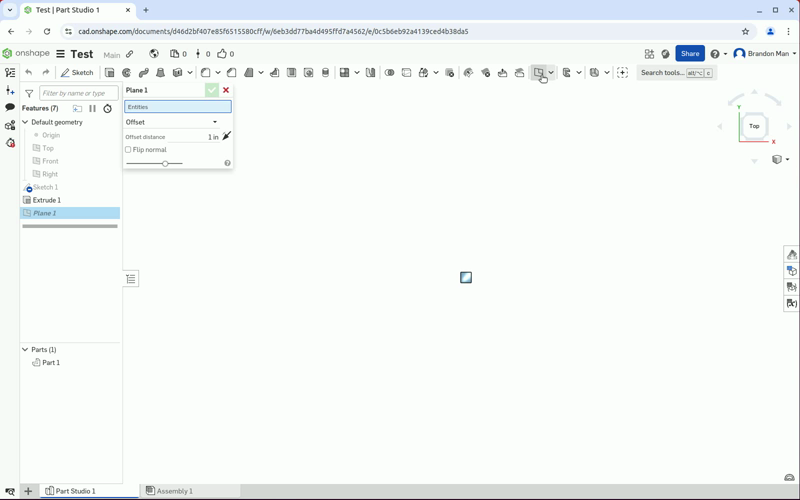
mouse_move(73, 150)
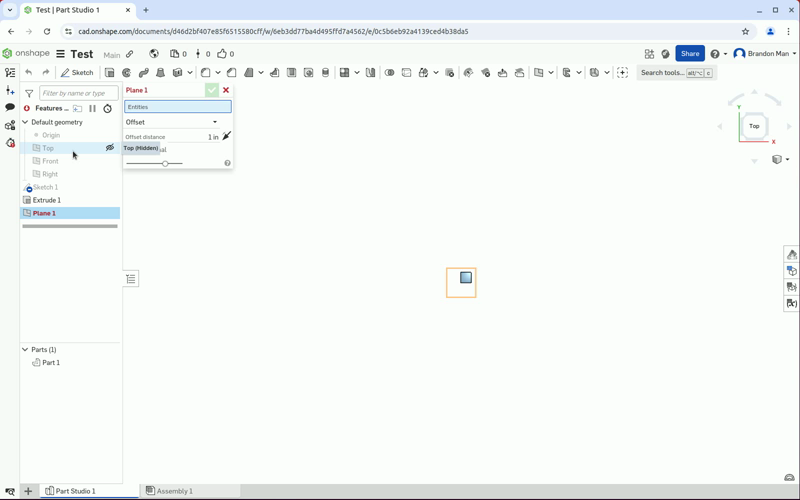
click(73, 150)
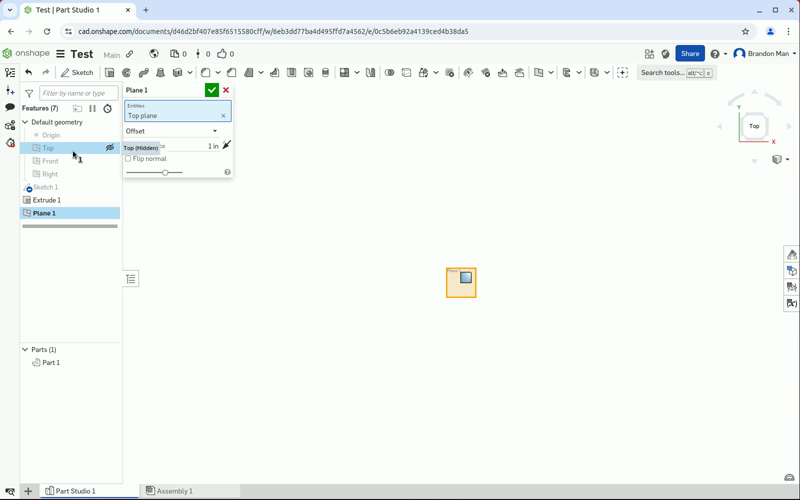
key(tab, 2)
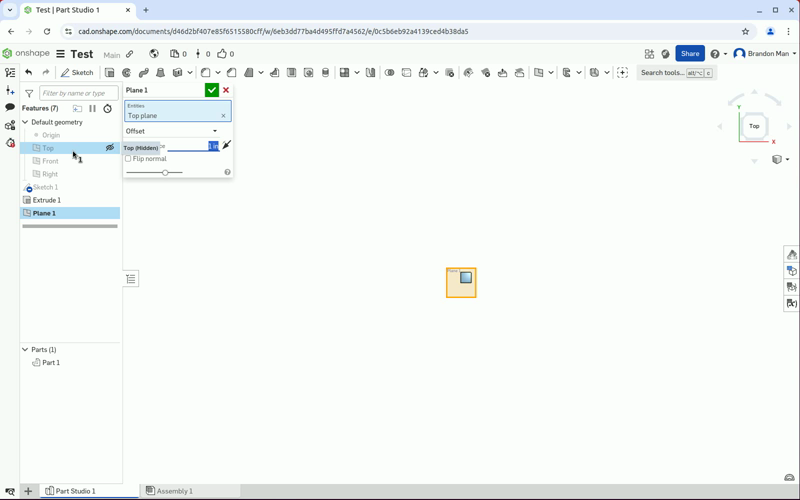
text(3.605)
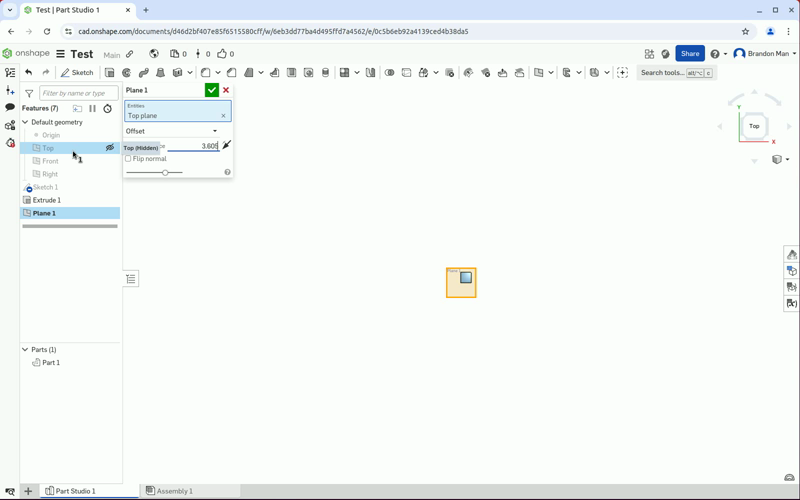
key(enter, 2)
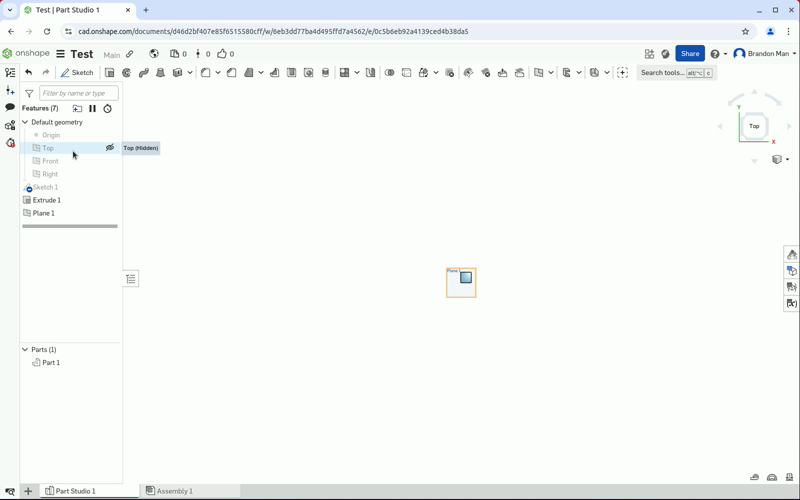
key(shift+s)
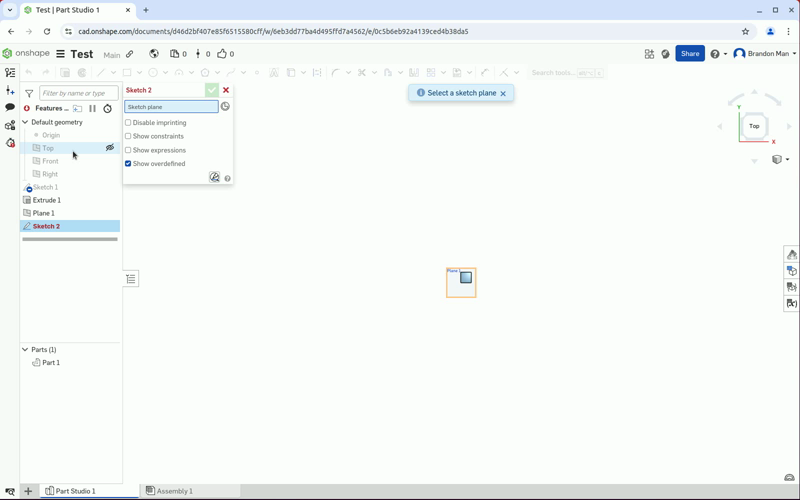
mouse_move(73, 215)
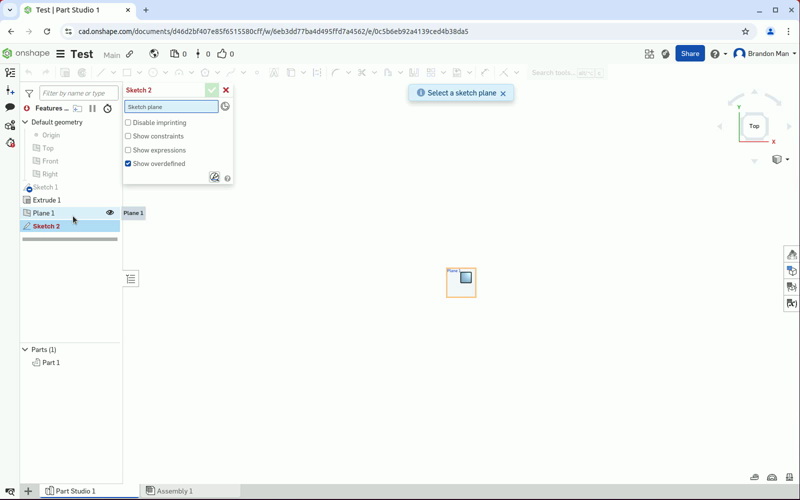
click(73, 215)
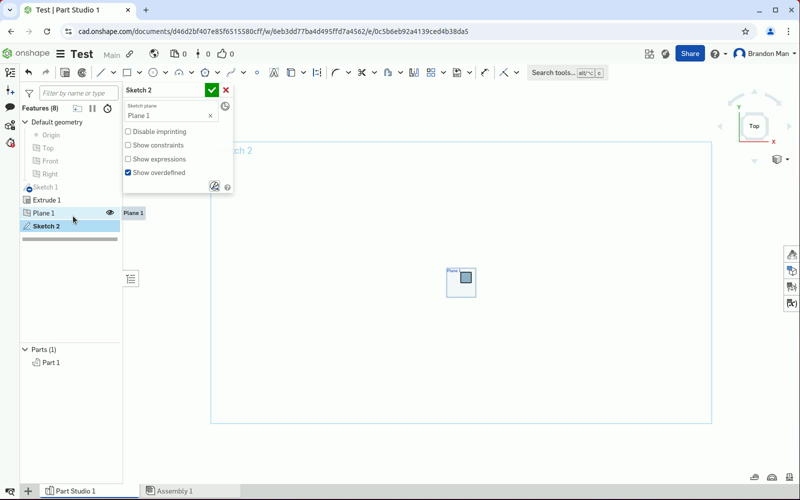
mouse_move(73, 352)
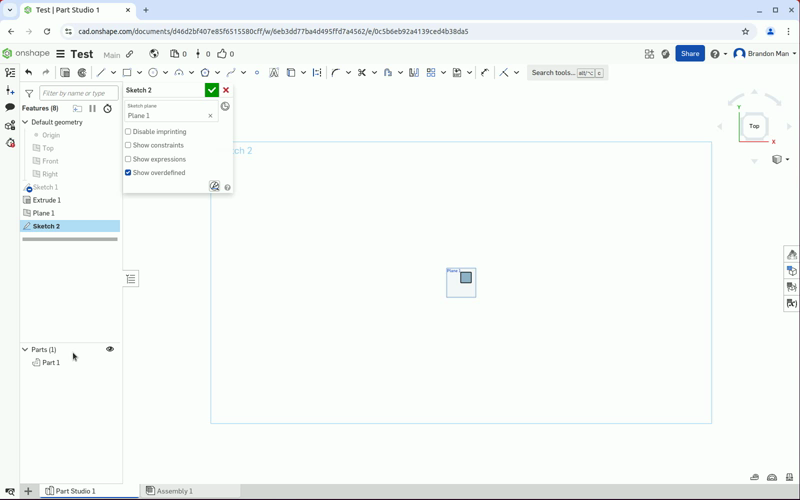
key(y)
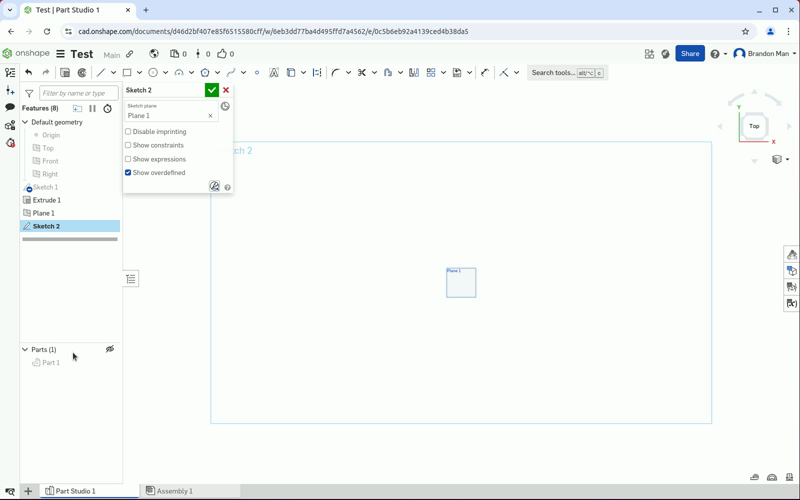
key(l)
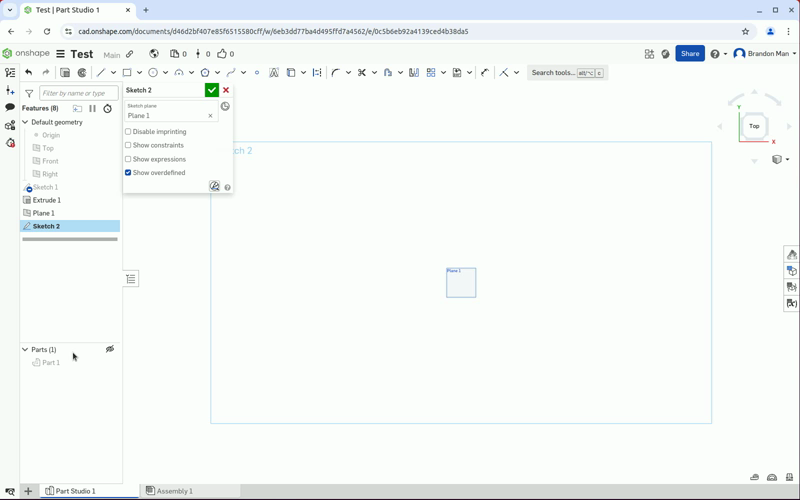
key_down(shift)
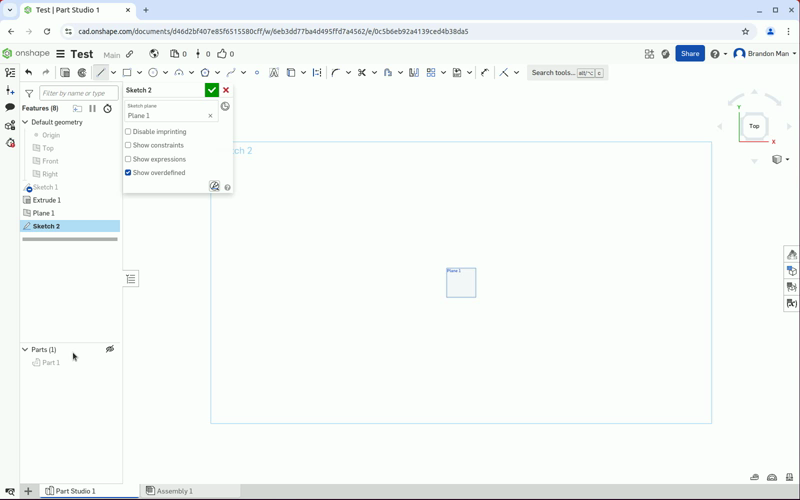
mouse_move(461, 281)
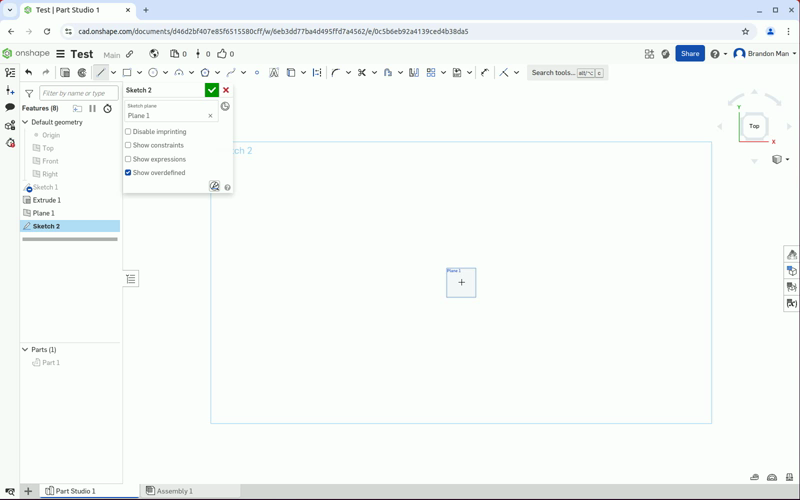
click(461, 281)
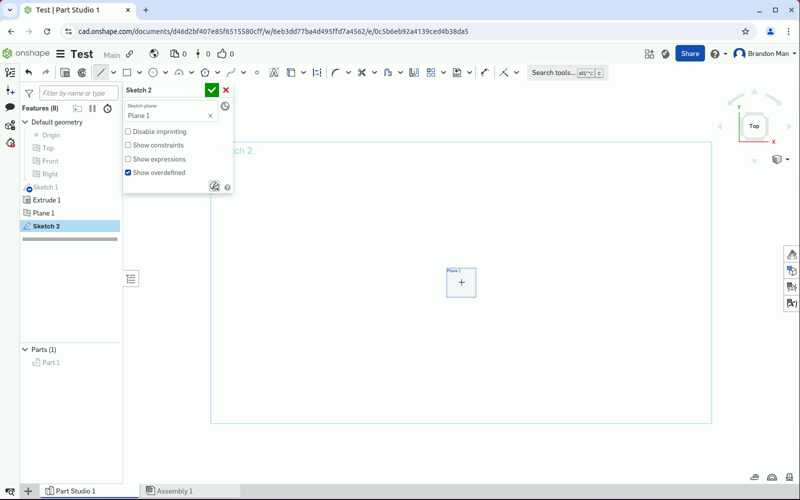
key_up(shift)
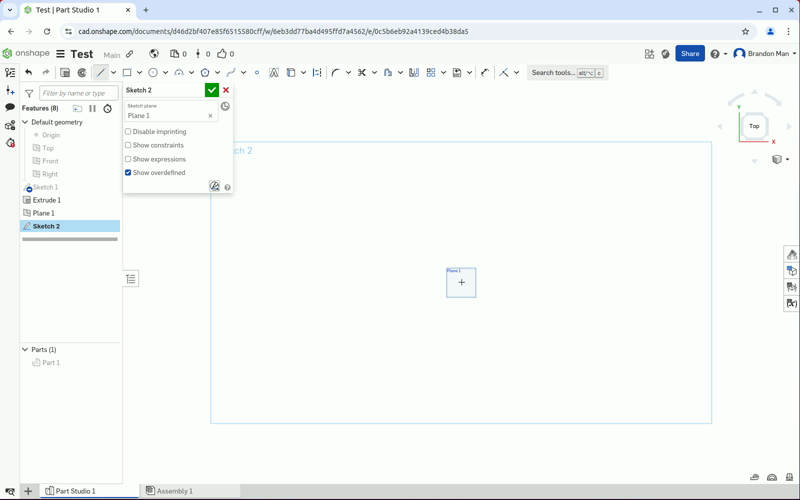
key_down(shift)
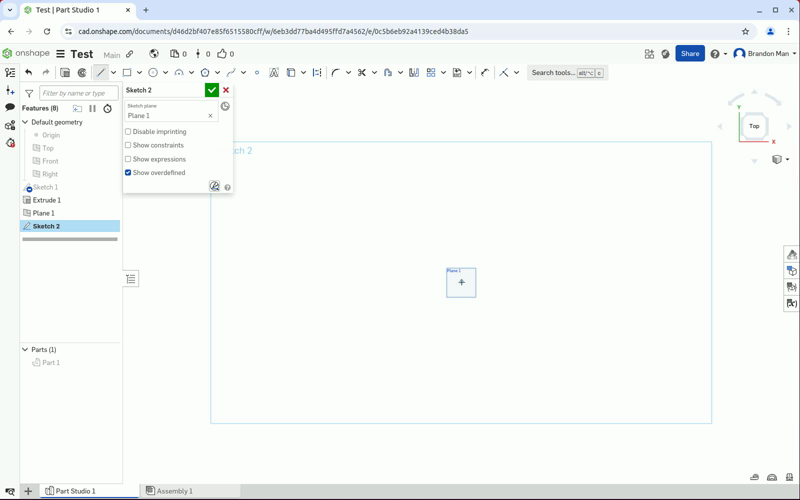
mouse_move(492, 281)
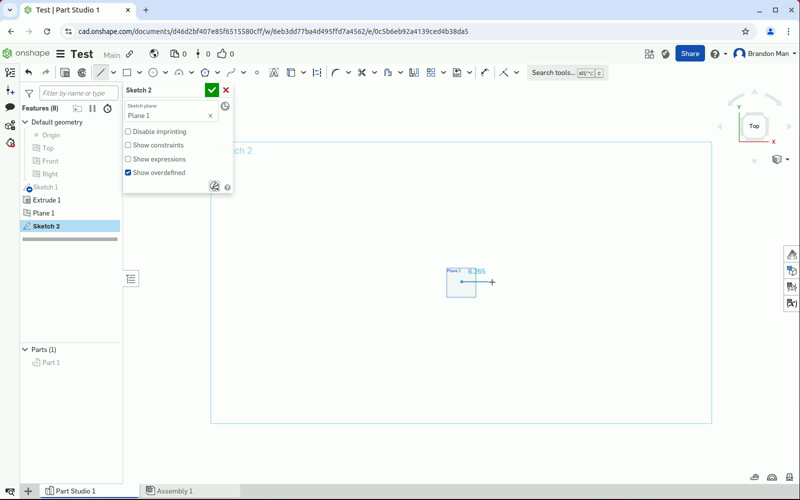
mouse_move(470, 281)
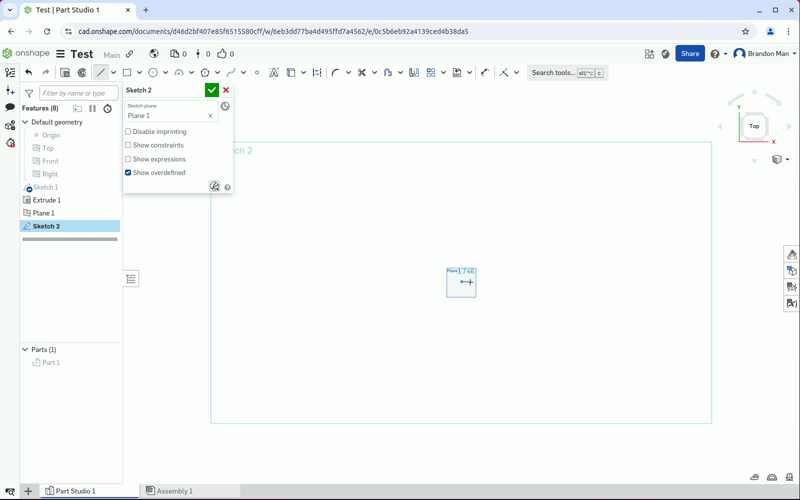
click(470, 281)
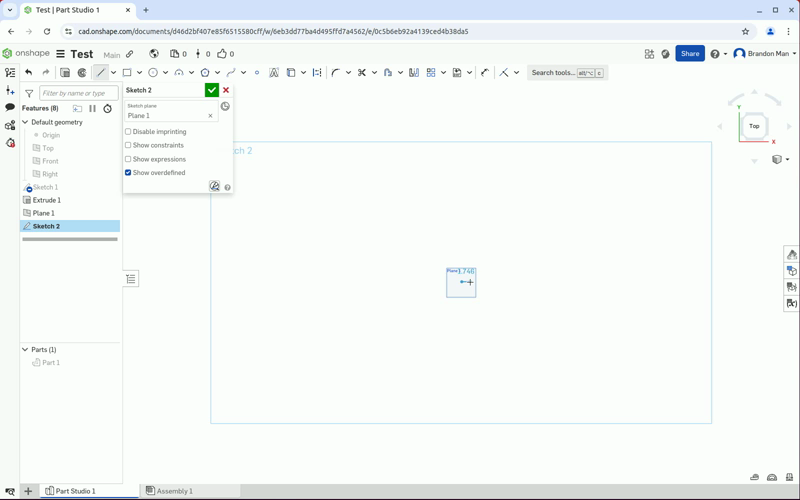
key_up(shift)
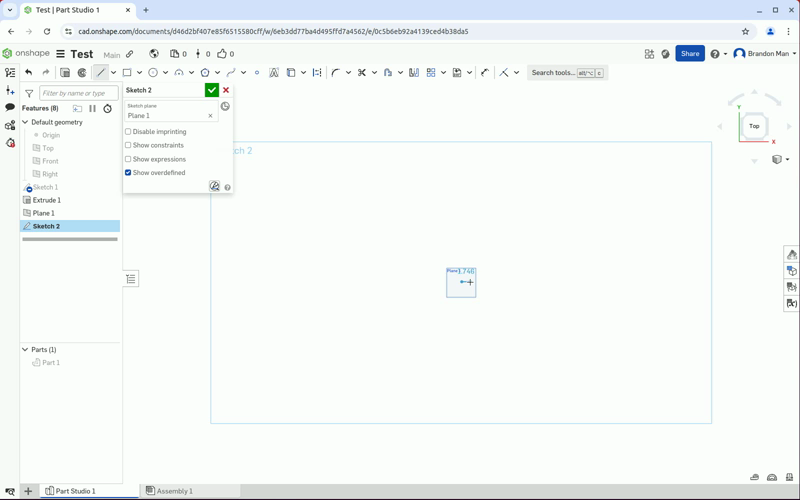
key_down(shift)
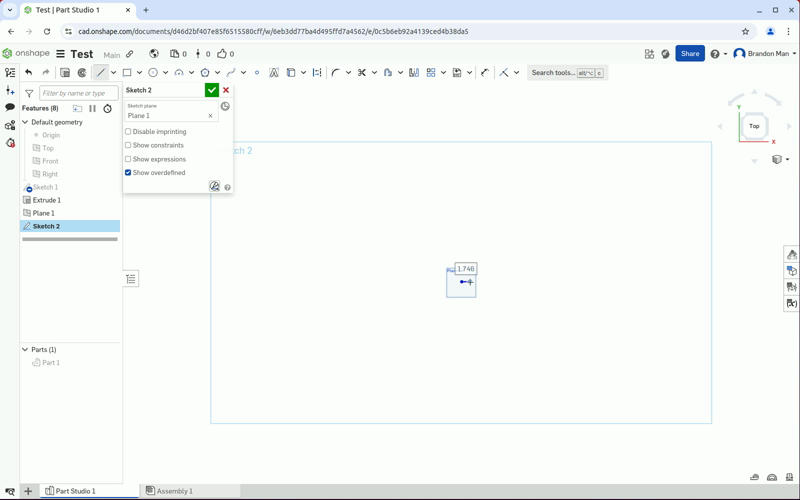
mouse_move(500, 281)
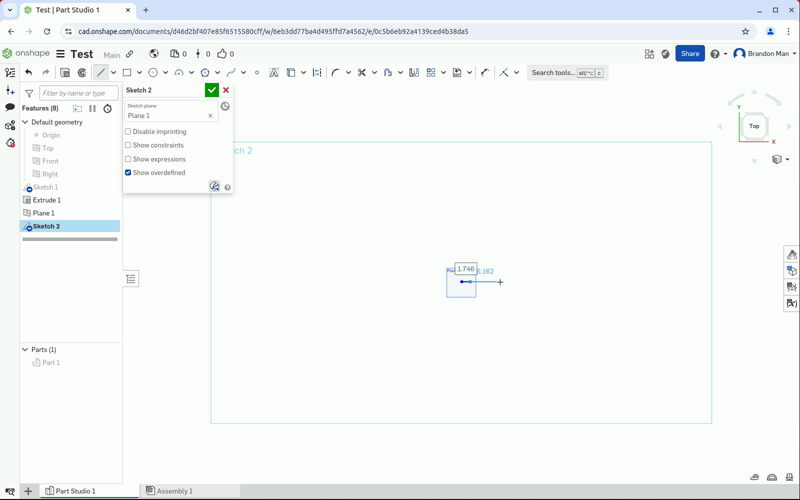
mouse_move(470, 273)
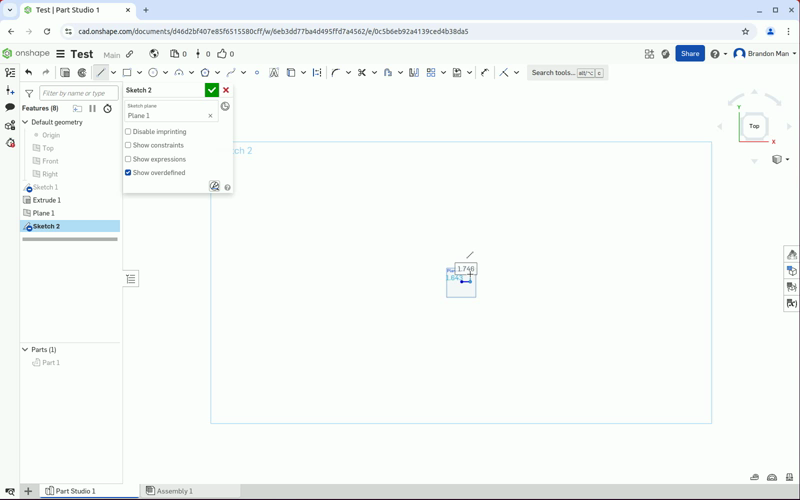
click(470, 273)
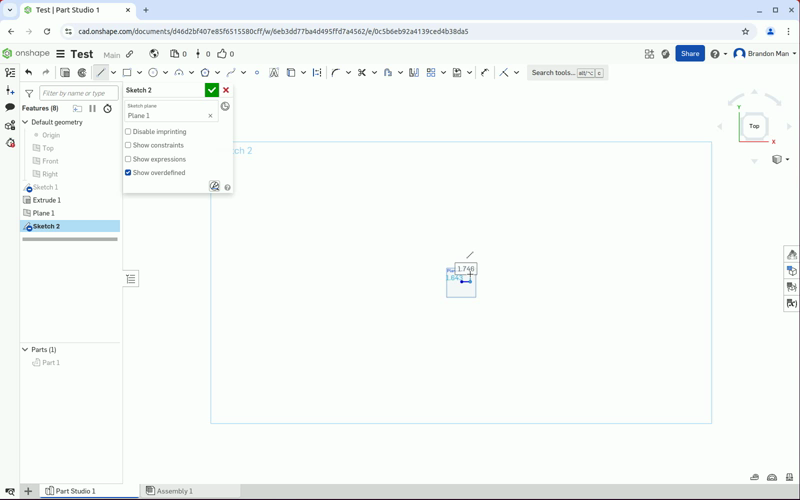
key_up(shift)
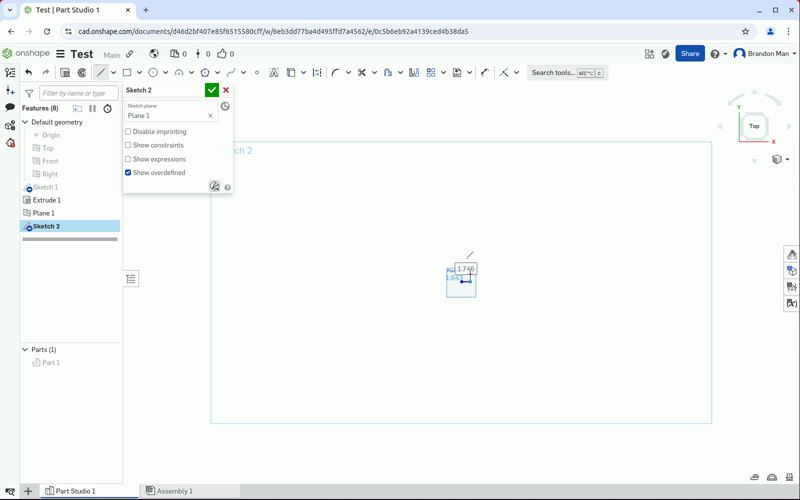
key_down(shift)
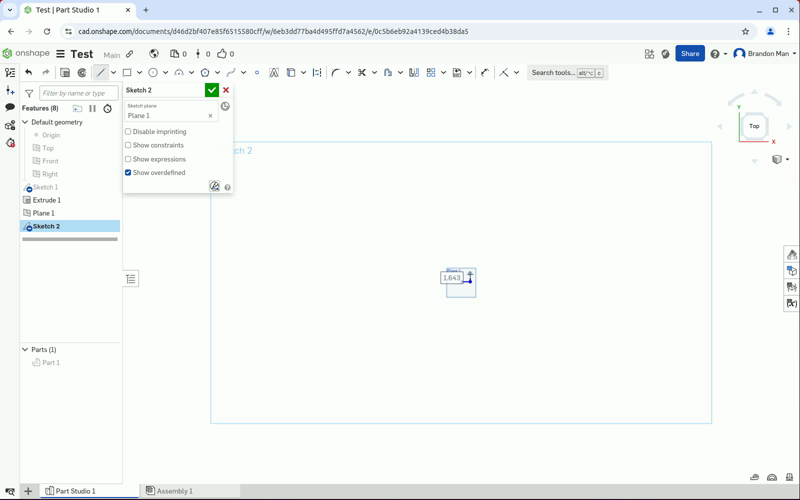
mouse_move(500, 273)
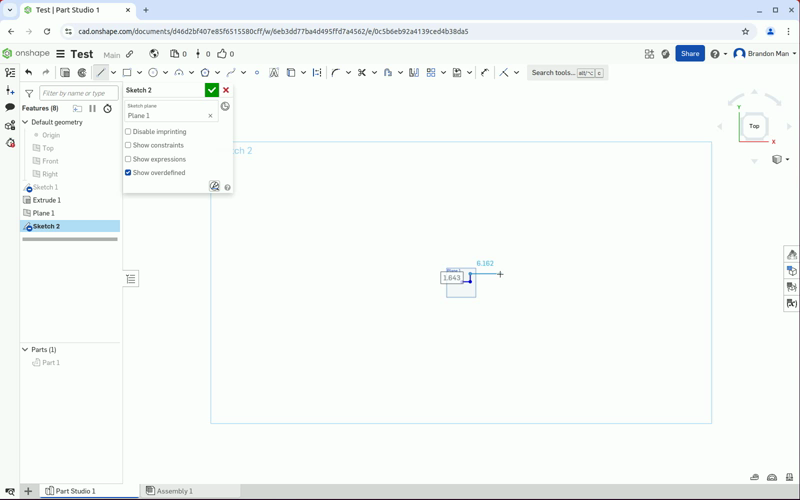
mouse_move(461, 273)
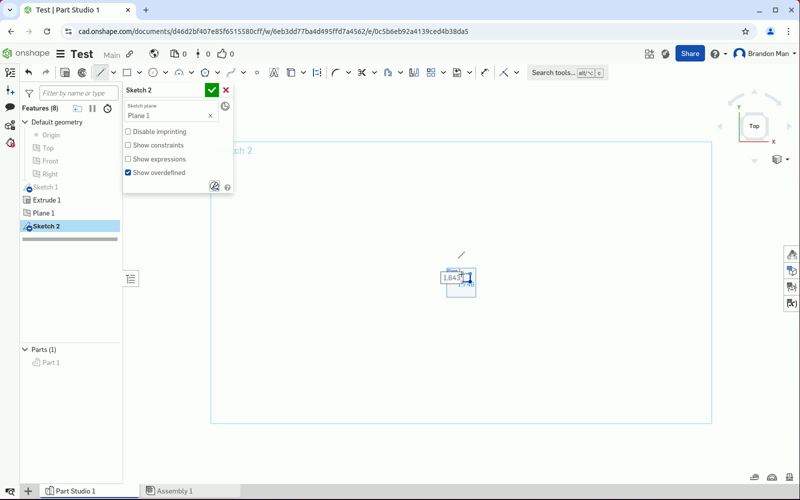
click(461, 273)
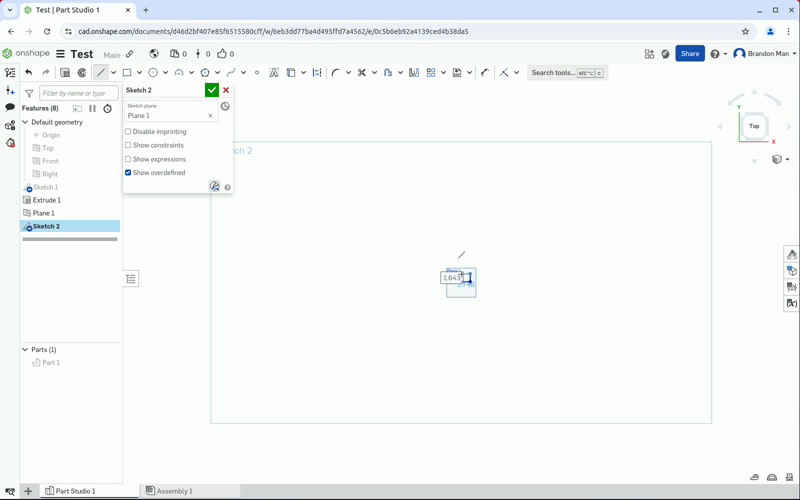
key_up(shift)
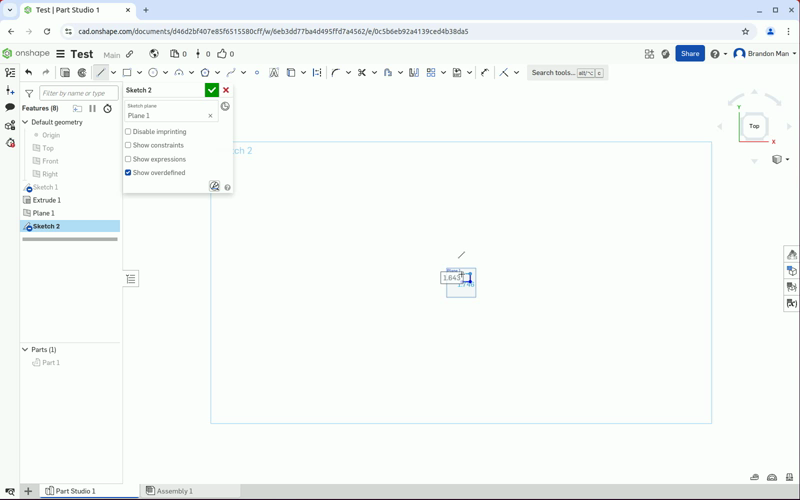
mouse_move(492, 273)
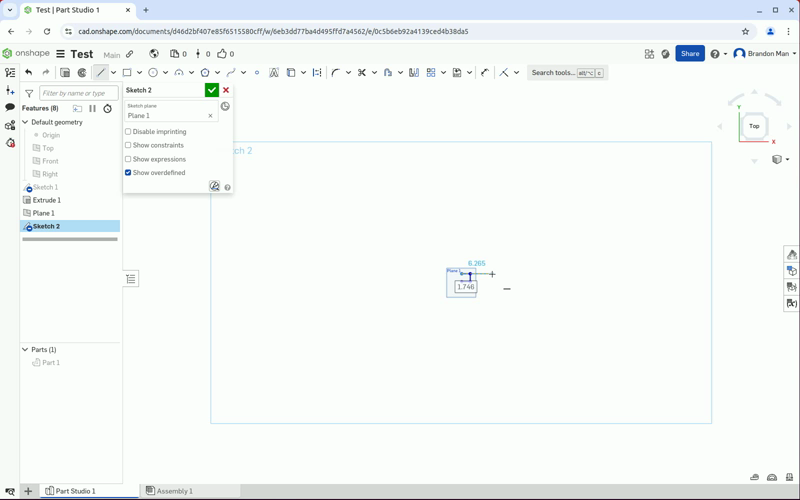
key_down(shift)
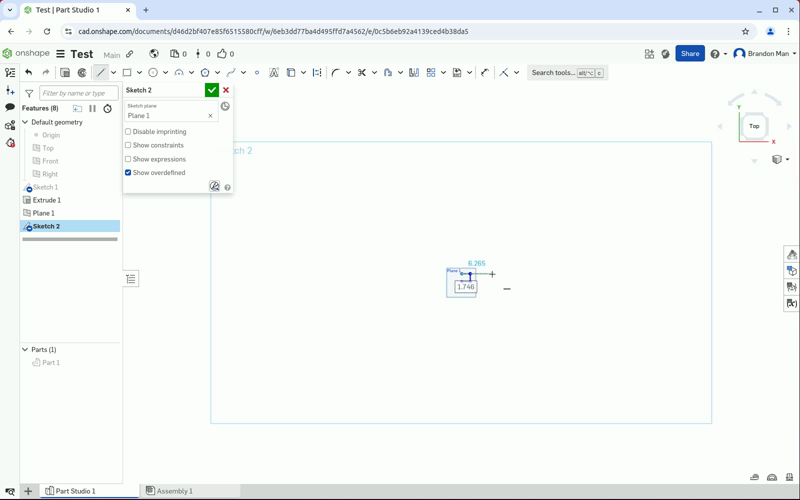
mouse_move(461, 281)
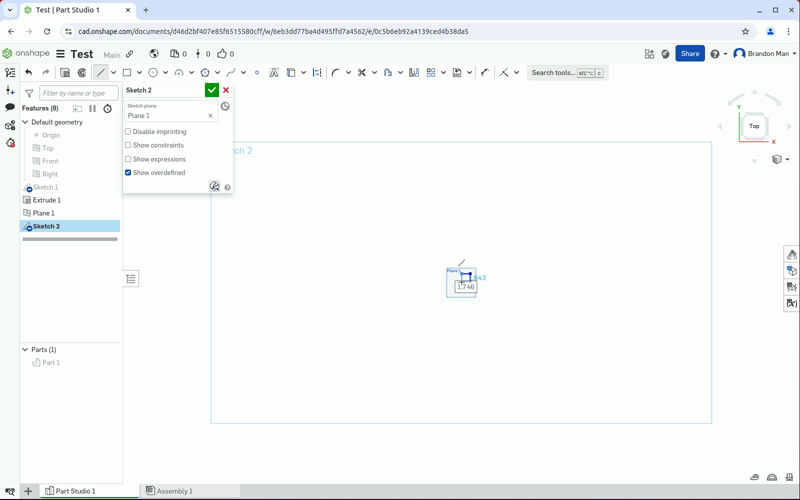
key_up(shift)
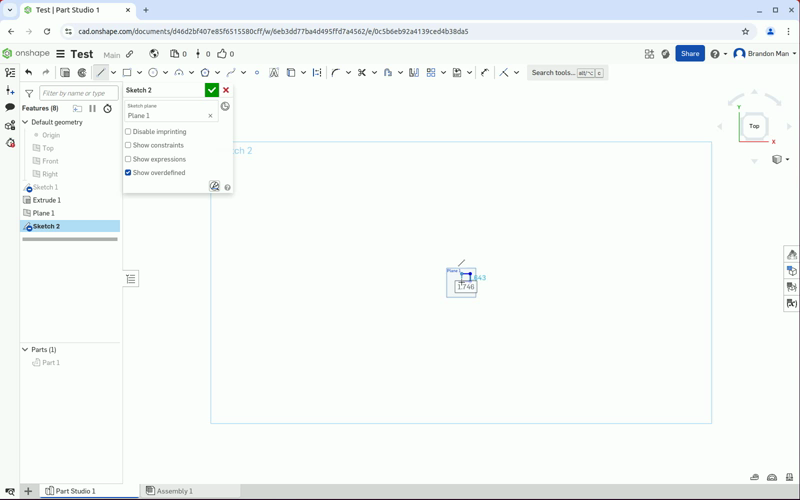
click(461, 281)
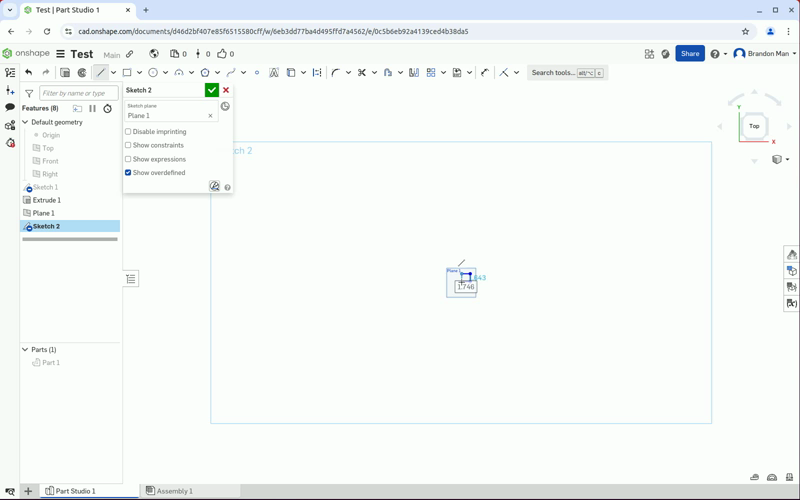
key(esc)
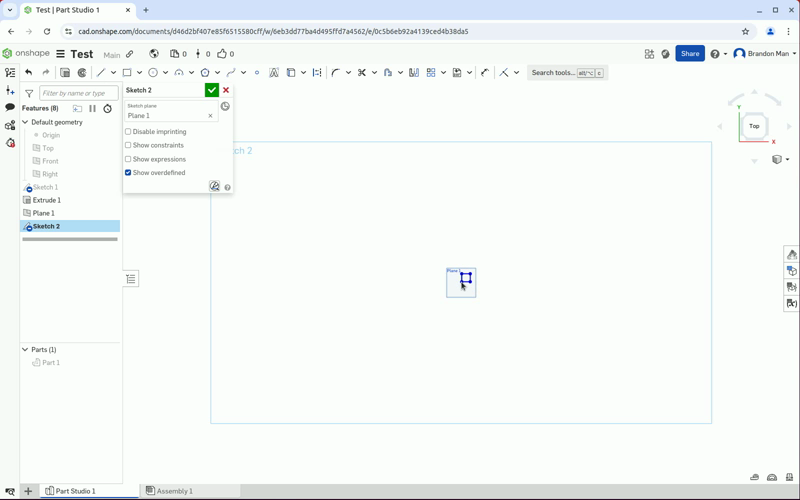
mouse_move(466, 274)
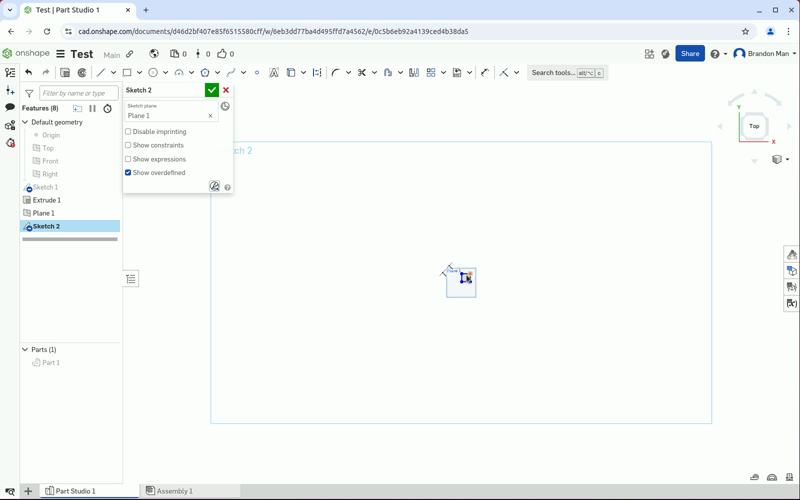
scroll(6)
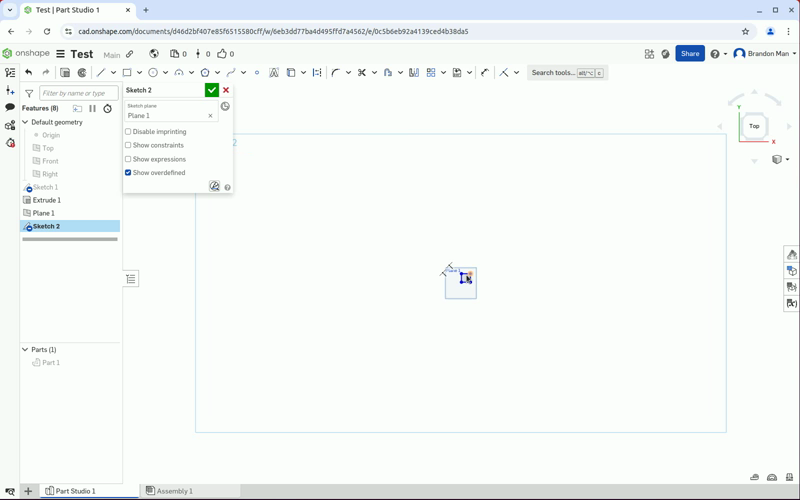
scroll(6)
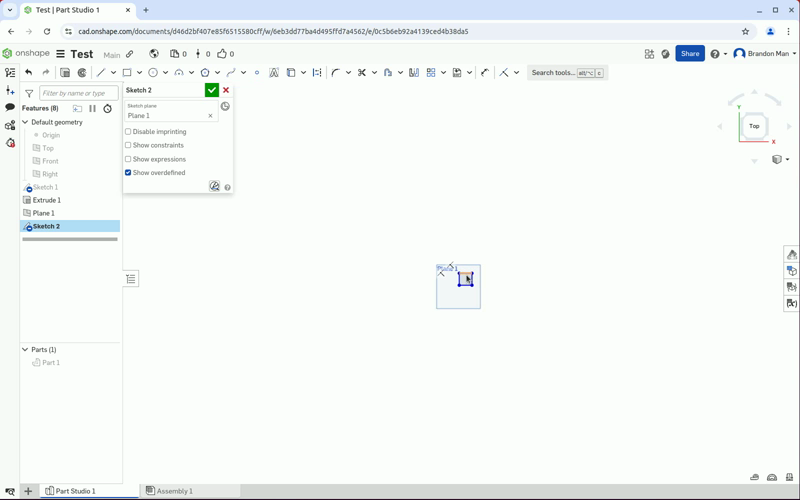
scroll(6)
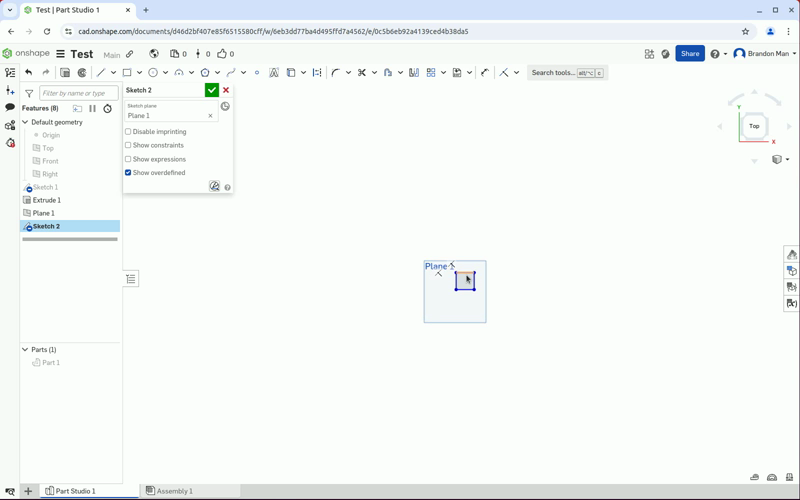
scroll(6)
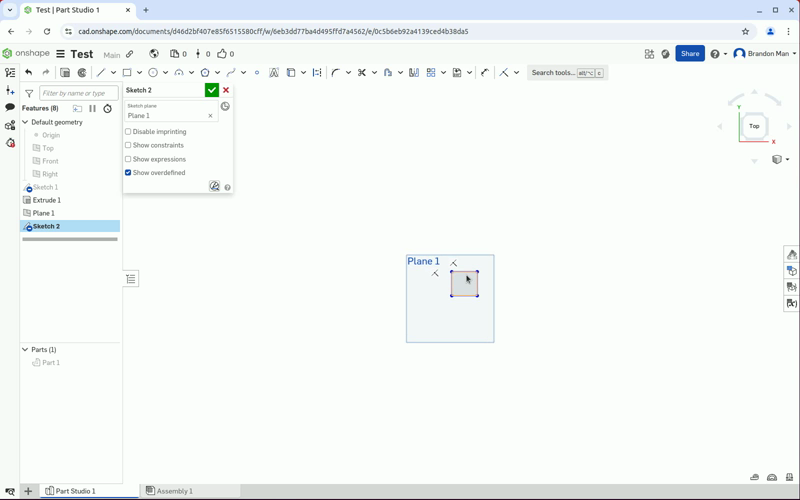
scroll(6)
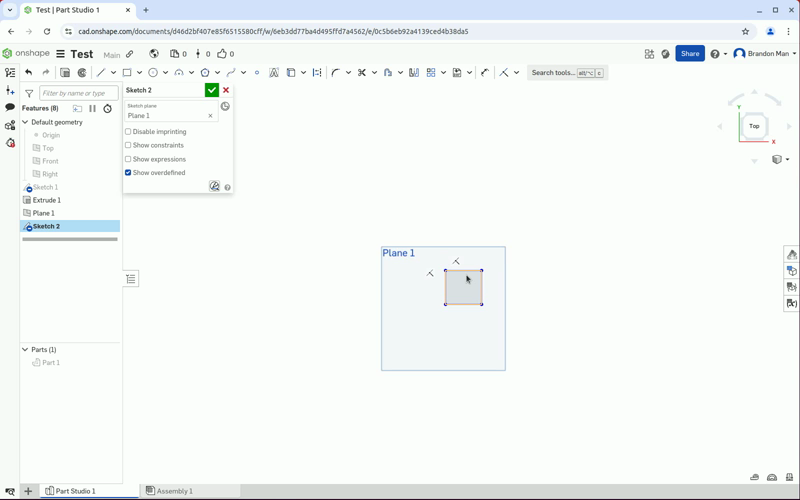
scroll(6)
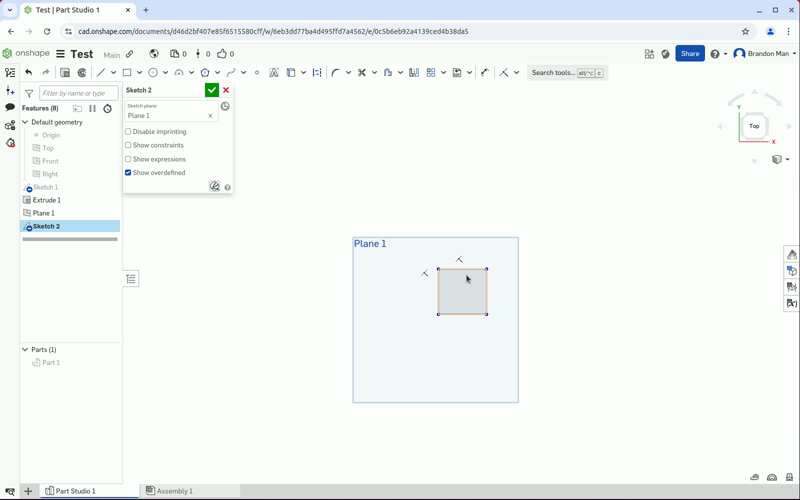
scroll(6)
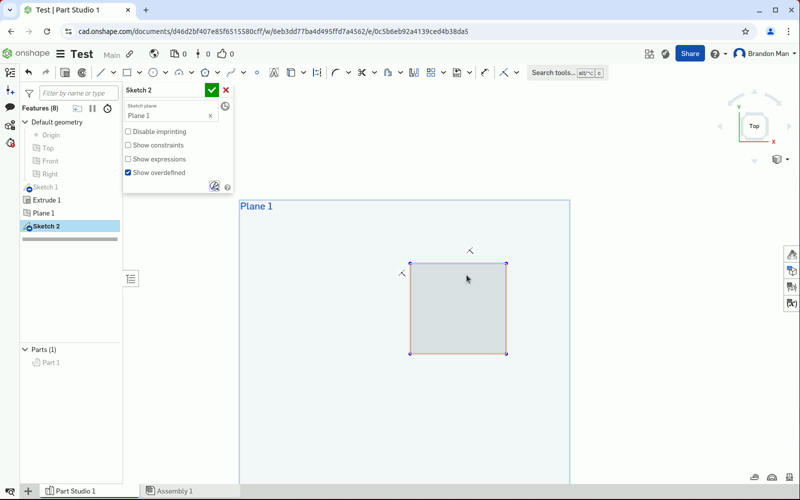
click(466, 274)
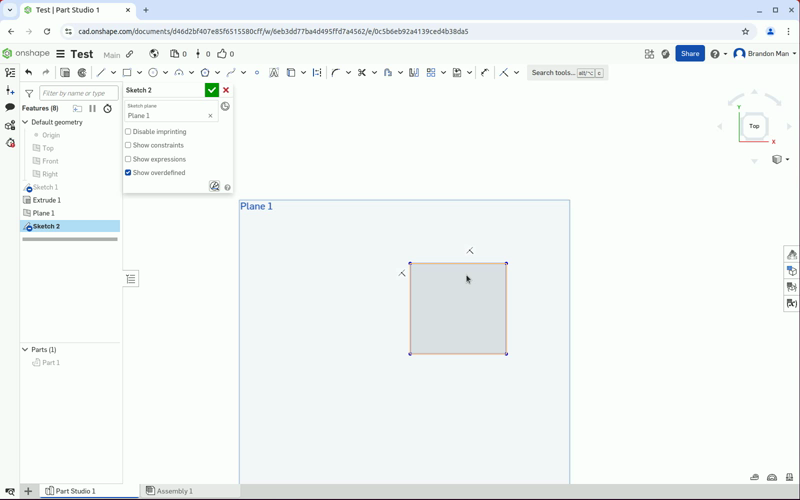
scroll(-6)
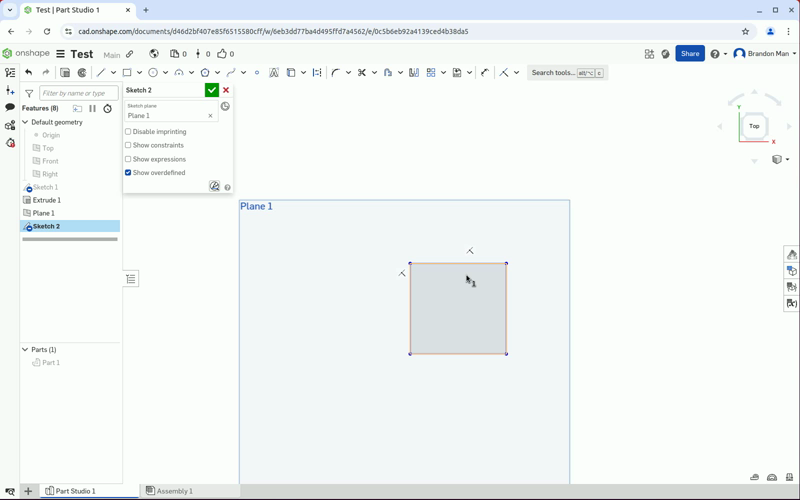
scroll(-6)
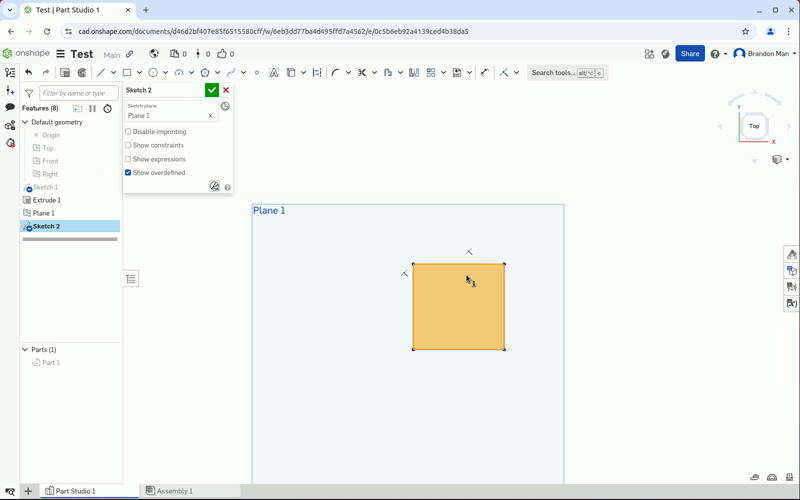
scroll(-6)
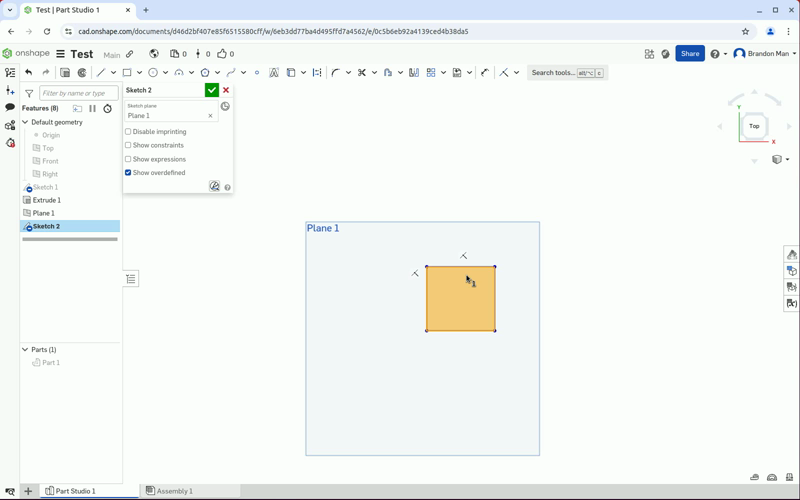
scroll(-6)
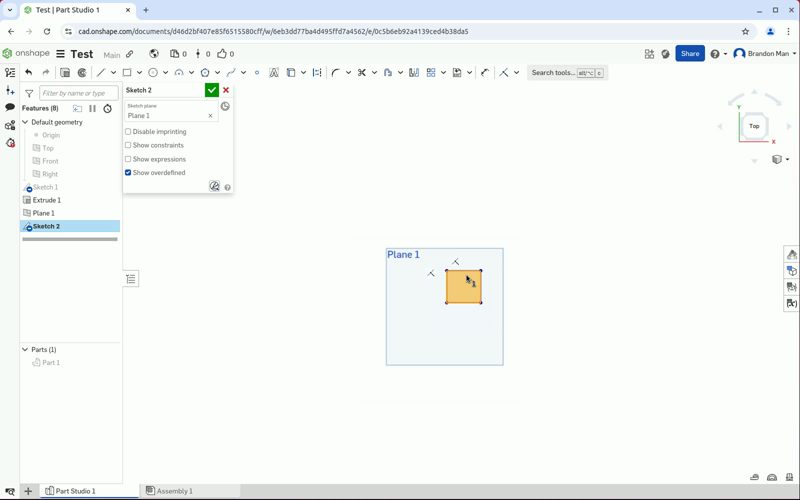
scroll(-6)
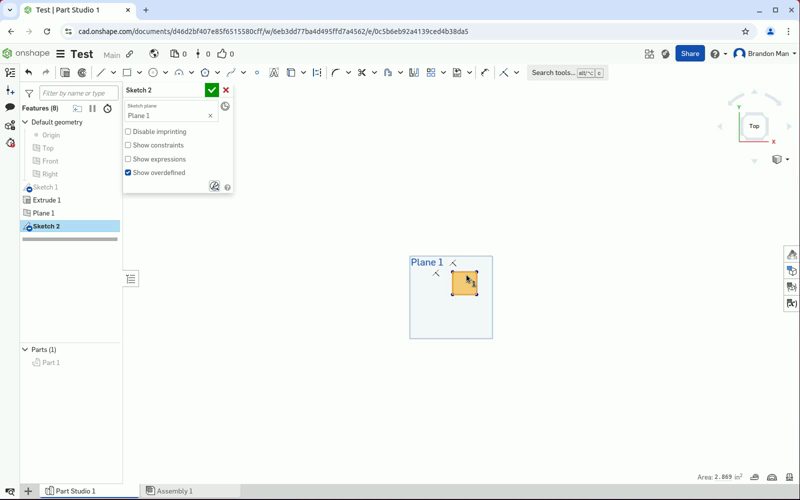
scroll(-6)
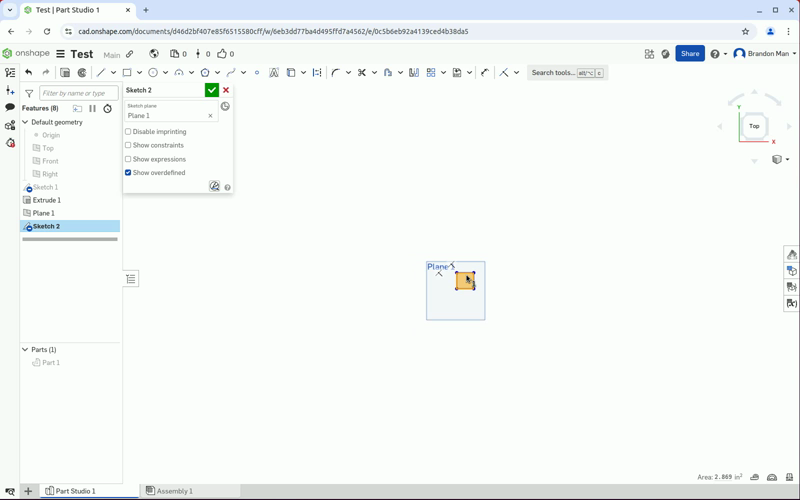
scroll(-6)
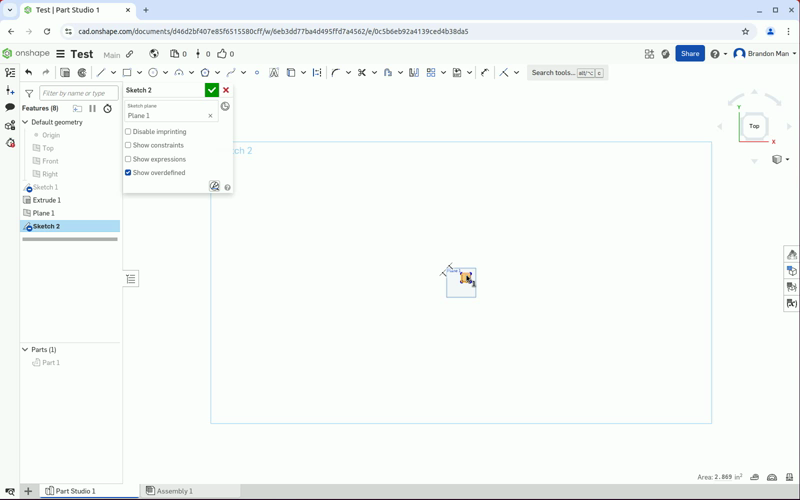
mouse_move(73, 352)
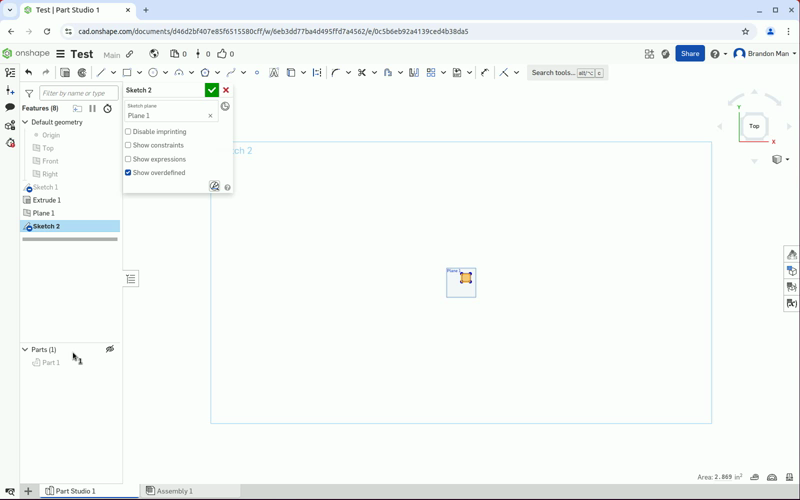
key(shift+y)
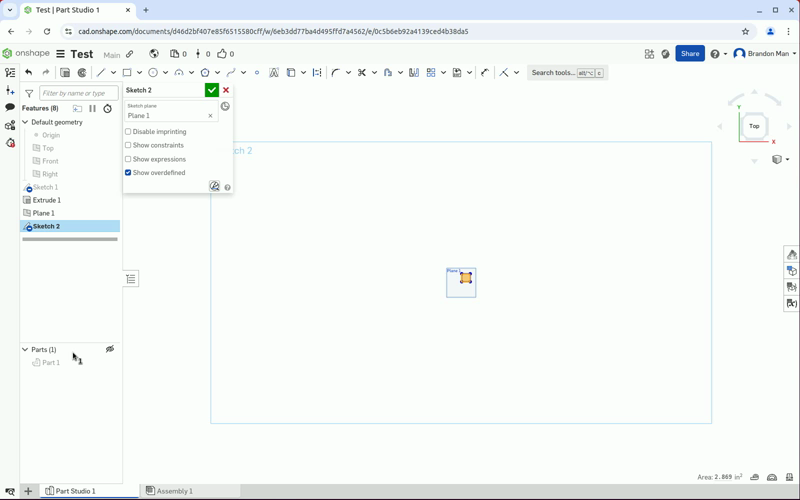
key(shift+e)
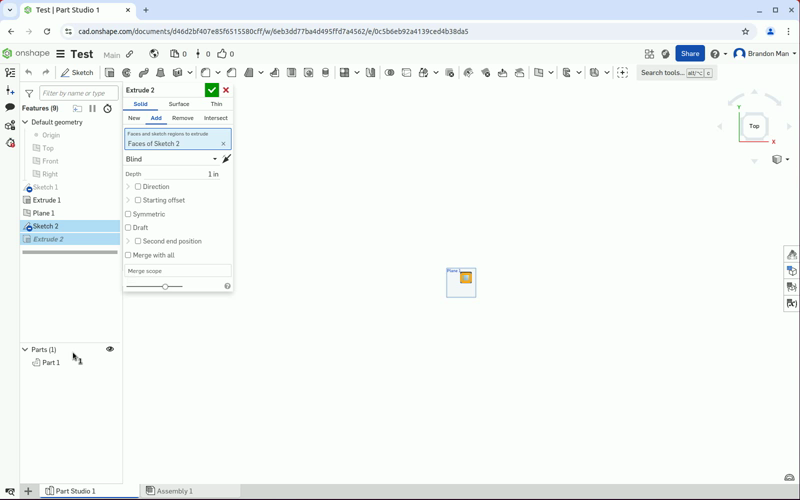
mouse_move(143, 106)
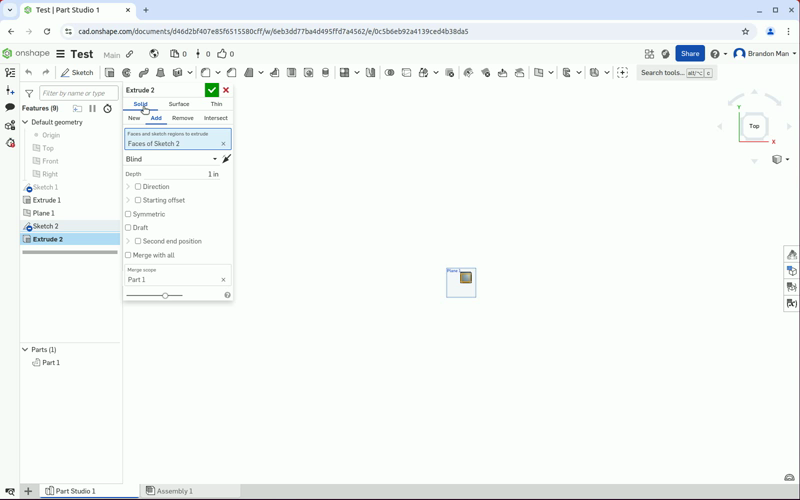
click(143, 106)
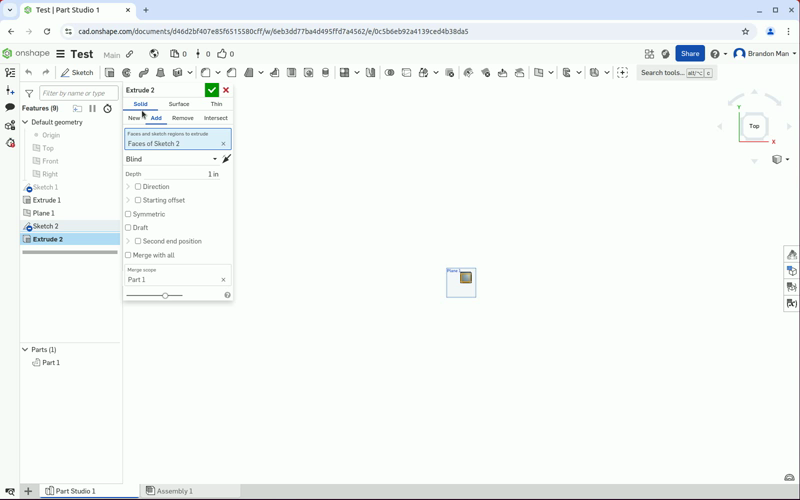
mouse_move(137, 120)
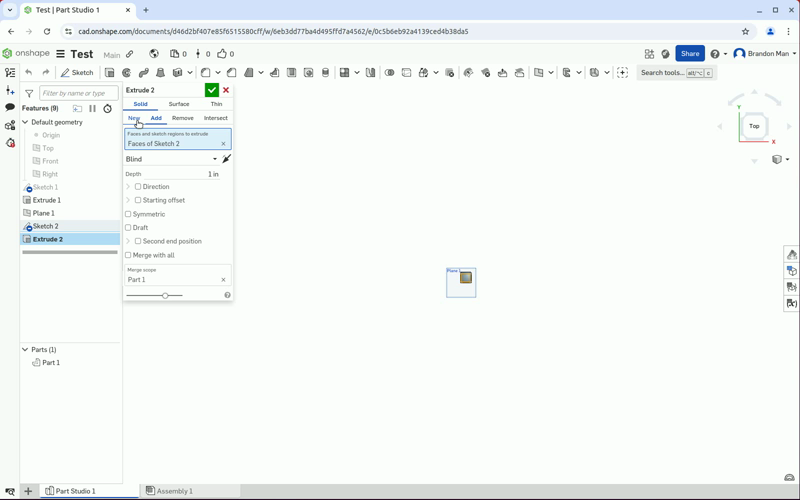
click(137, 120)
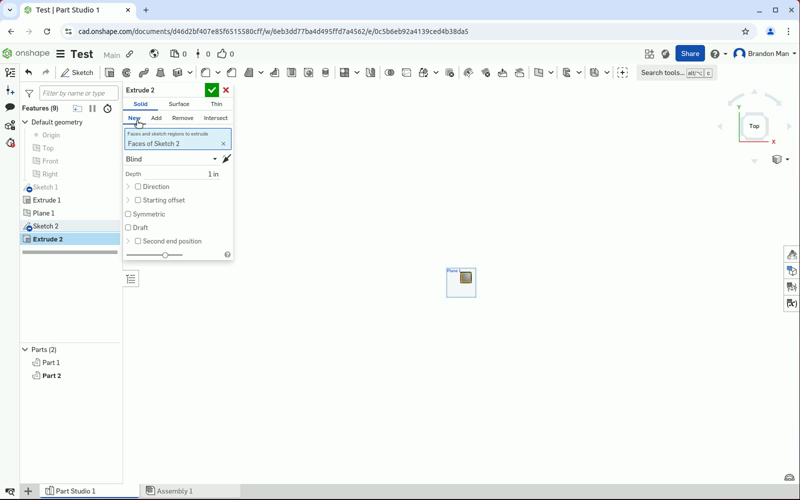
key(tab, 4)
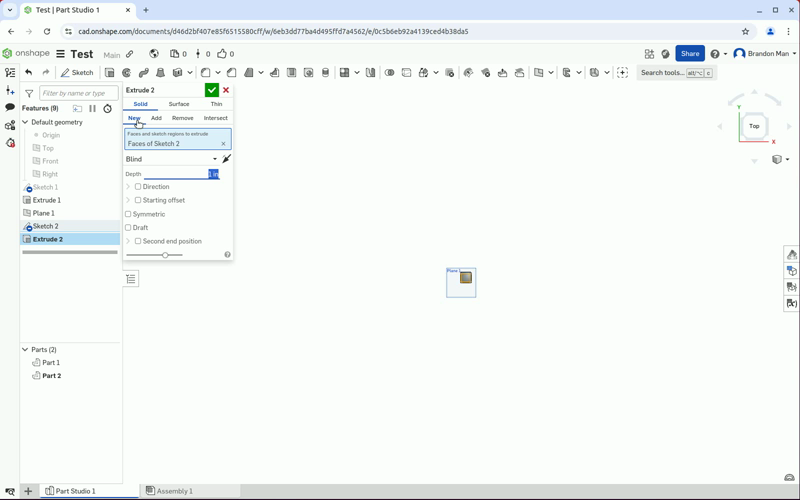
text(0.481)
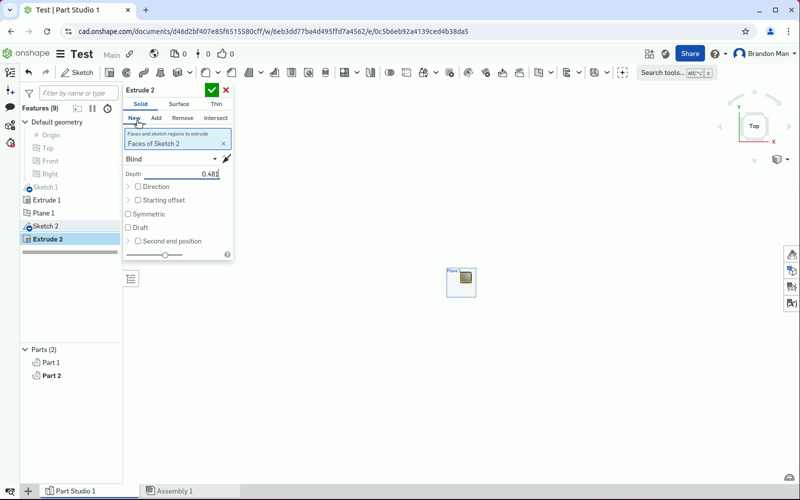
key(enter)
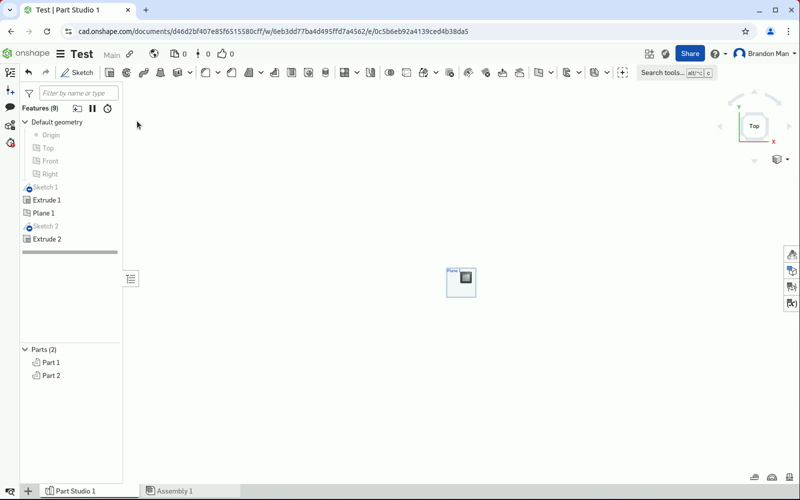
key(shift+h)
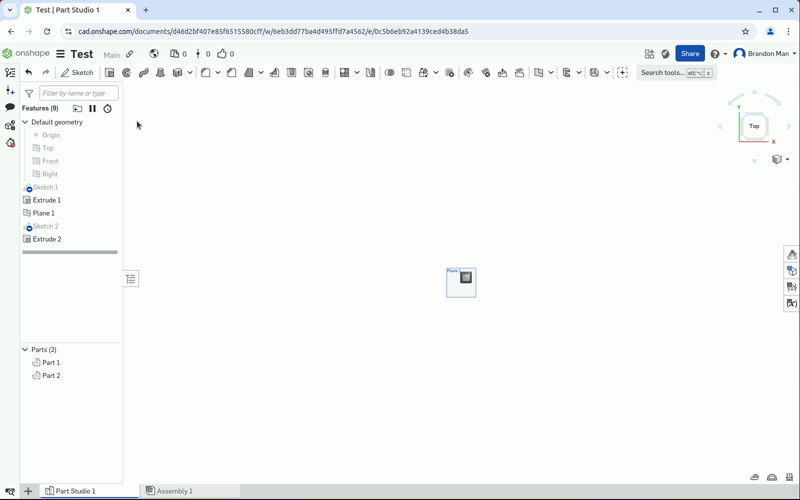
key(shift+h)
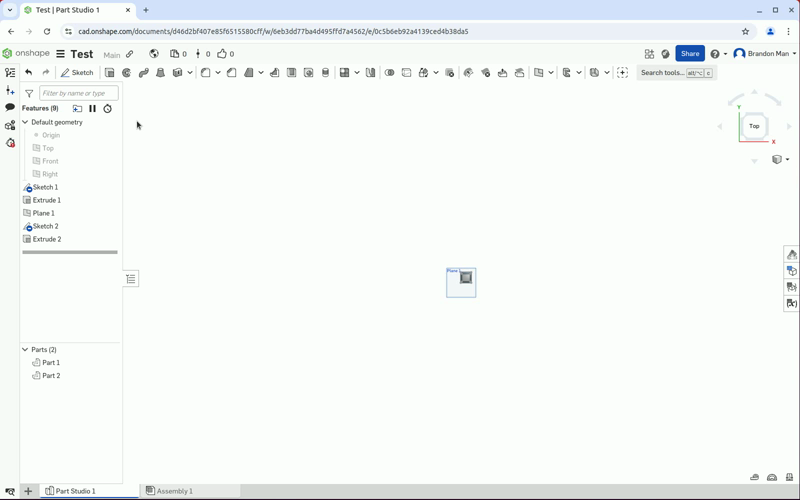
key(shift+7)
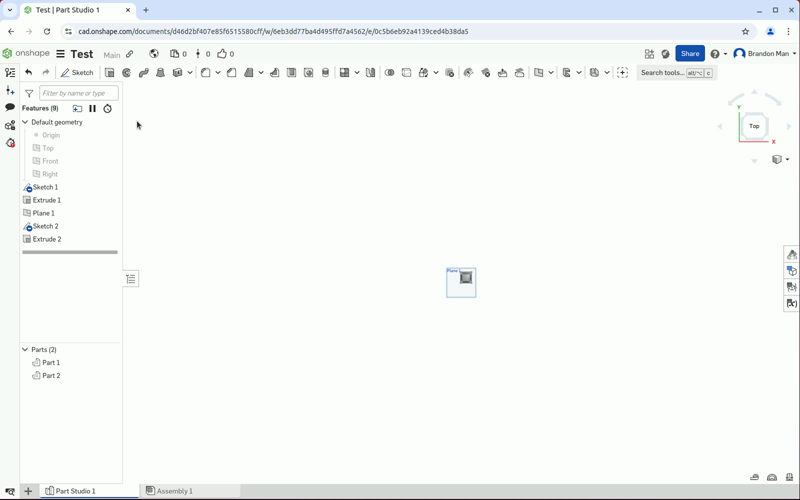
key(up, 3)
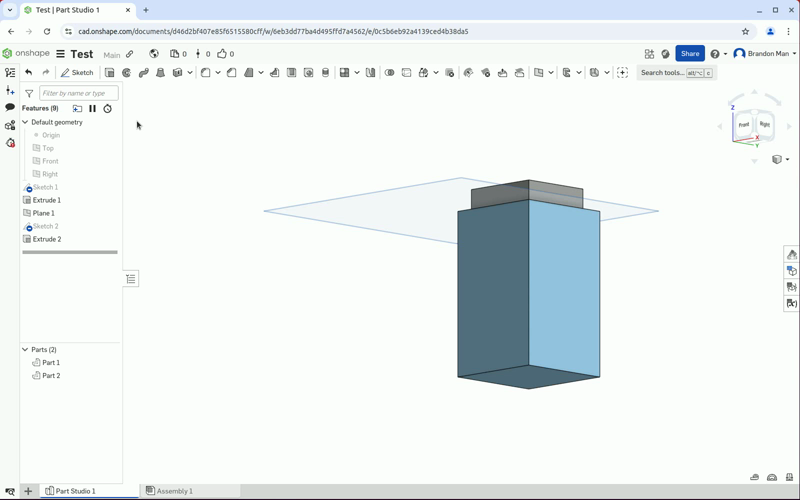
key(left, 3)
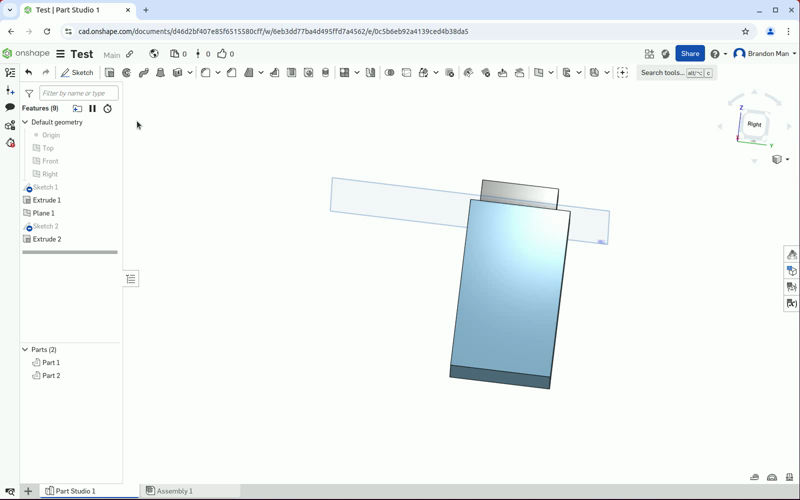
key(right, 3)
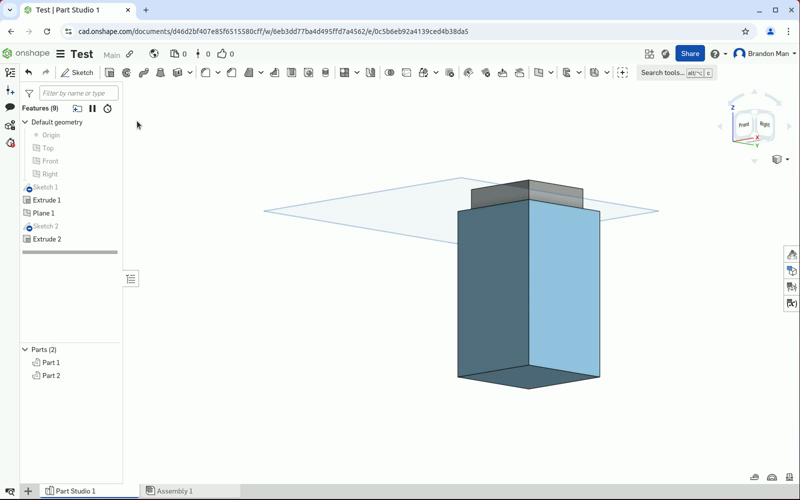
key(down, 3)
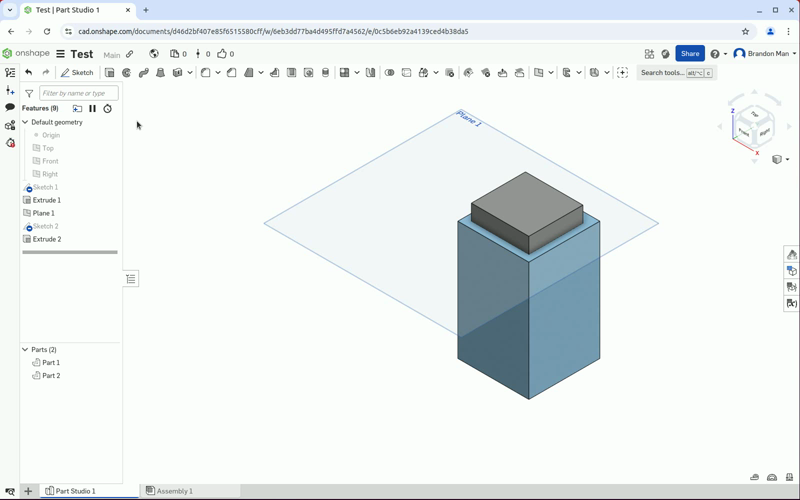
mouse_move(73, 189)
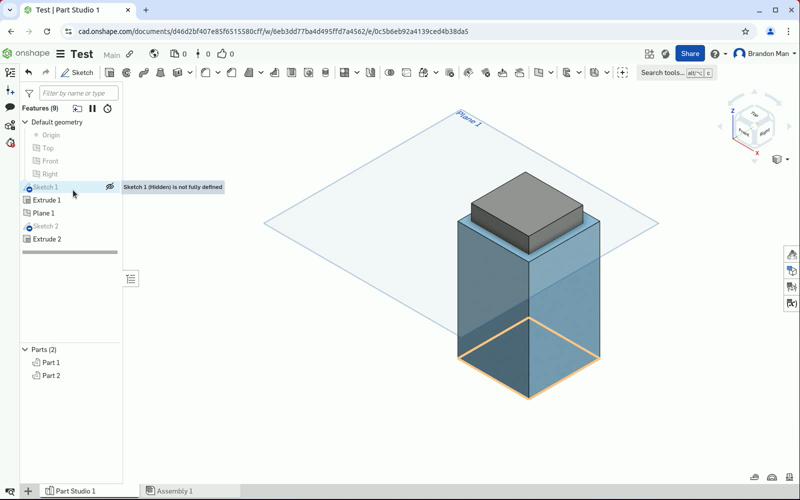
click(73, 189)